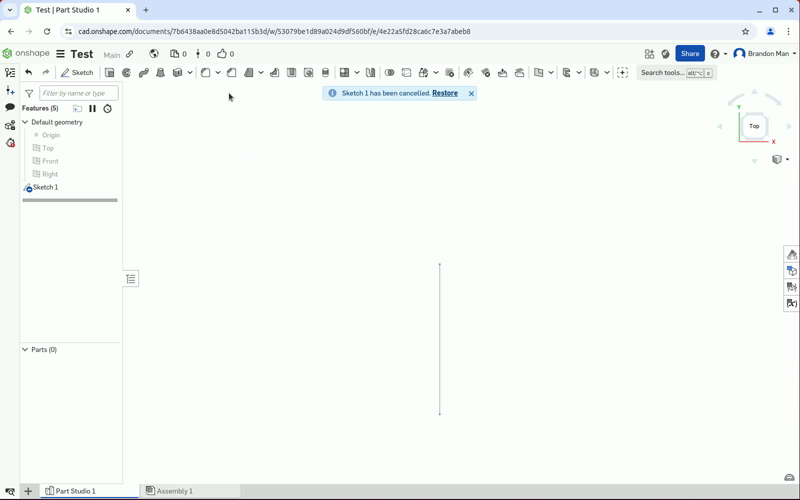
key(shift+h)
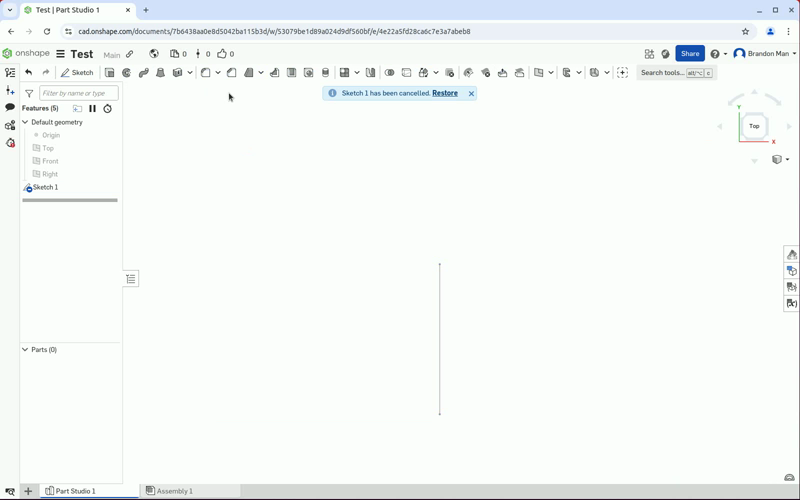
key(shift+s)
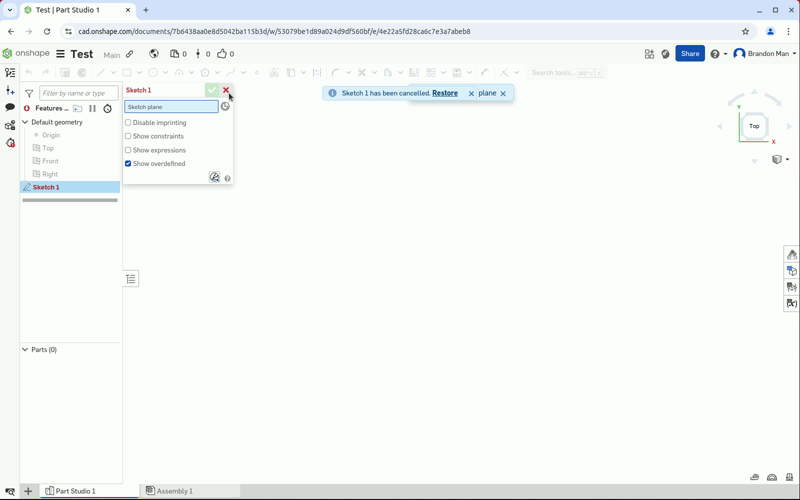
mouse_move(73, 150)
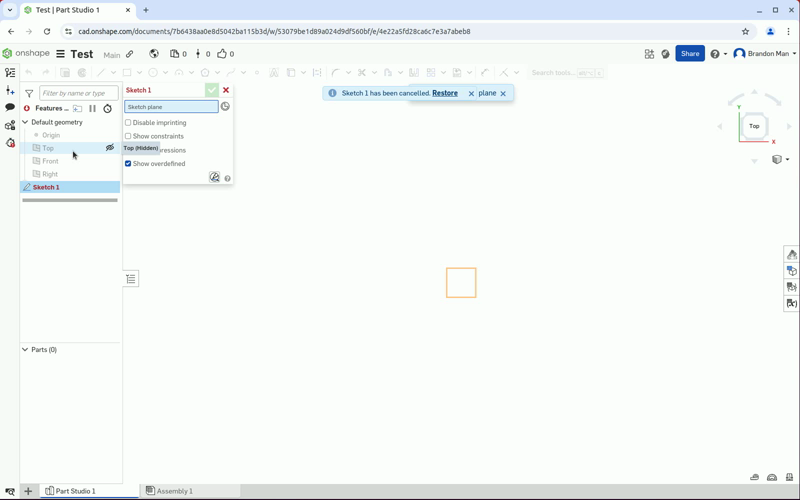
click(73, 150)
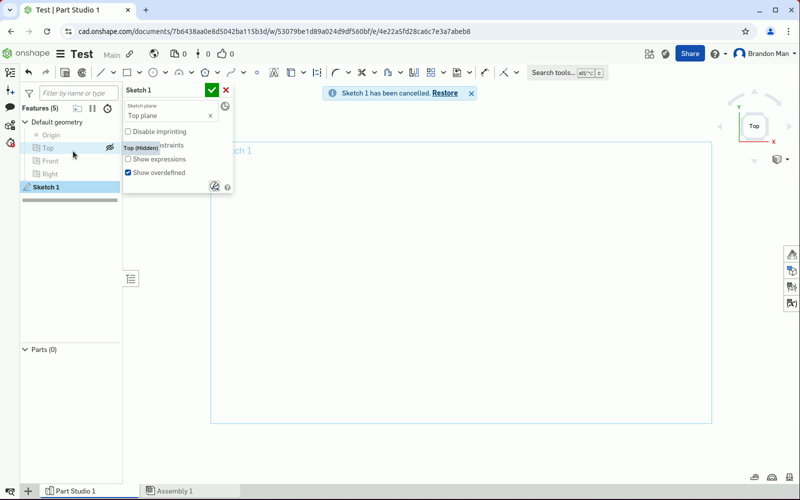
mouse_move(73, 352)
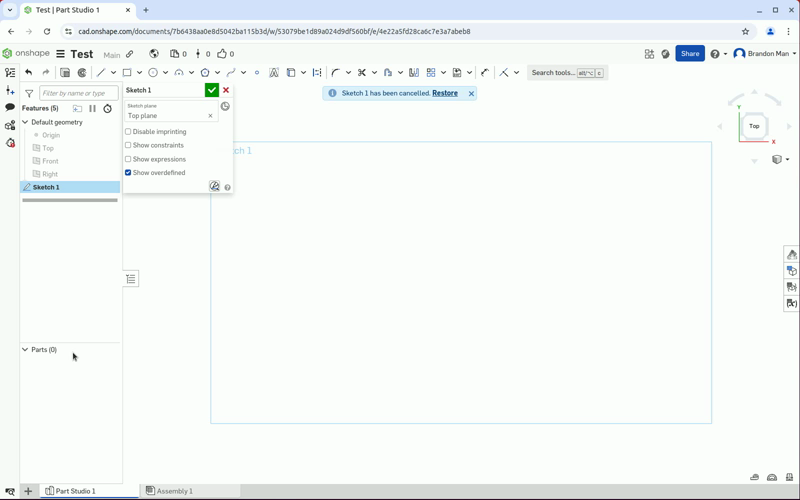
key(y)
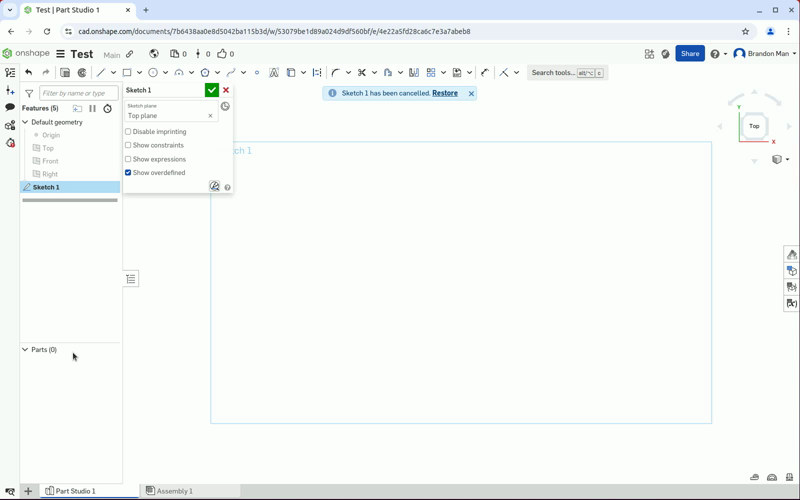
key(c)
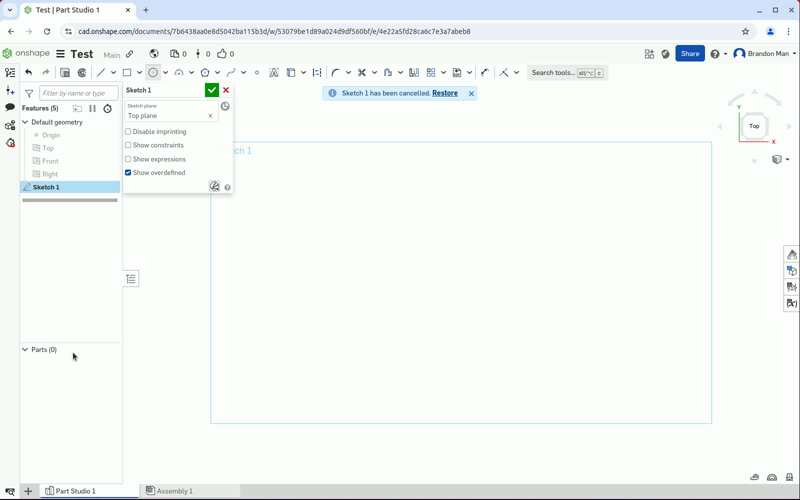
key_down(shift)
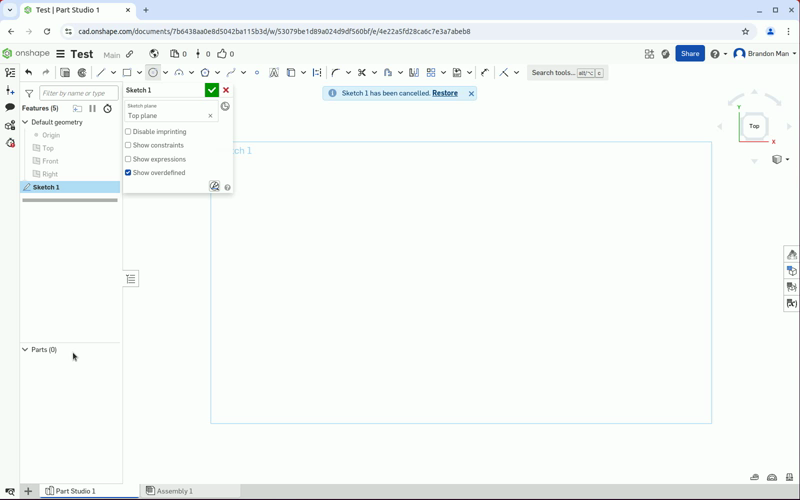
mouse_move(382, 272)
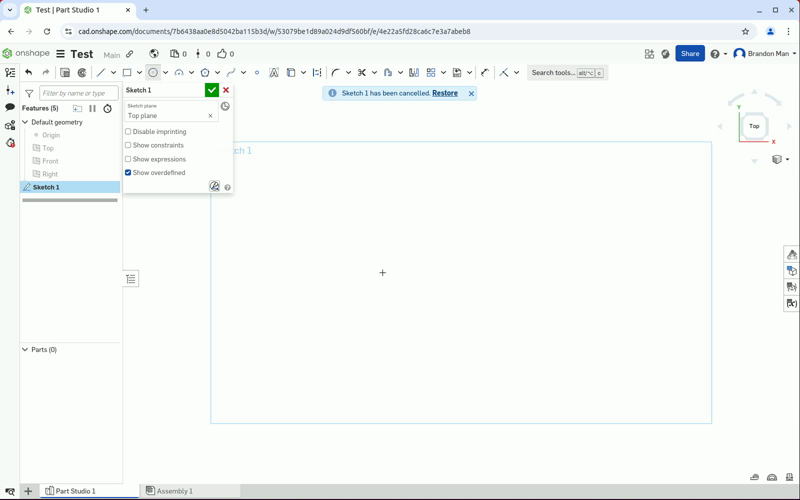
click(382, 272)
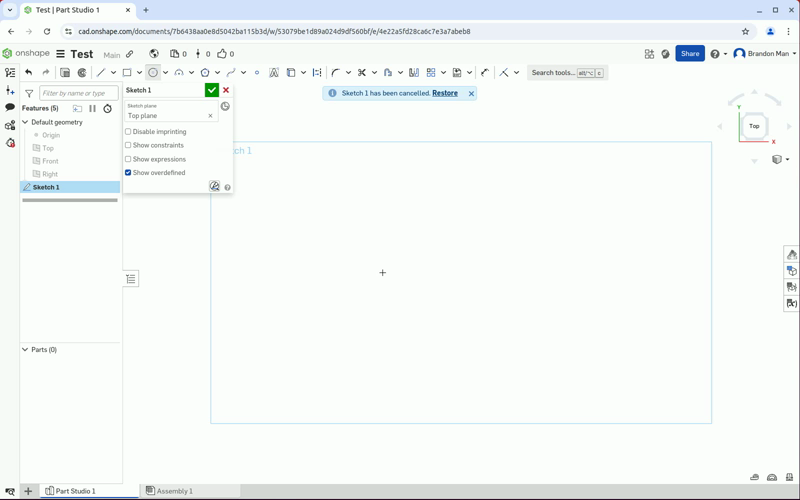
key_up(shift)
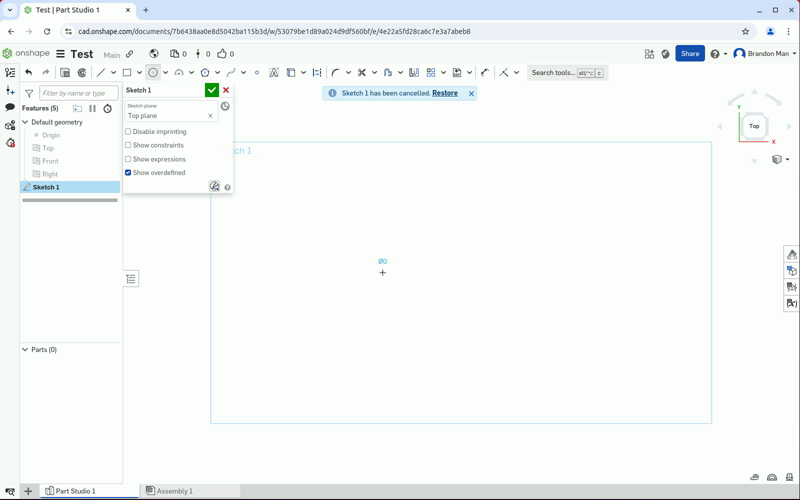
mouse_move(401, 272)
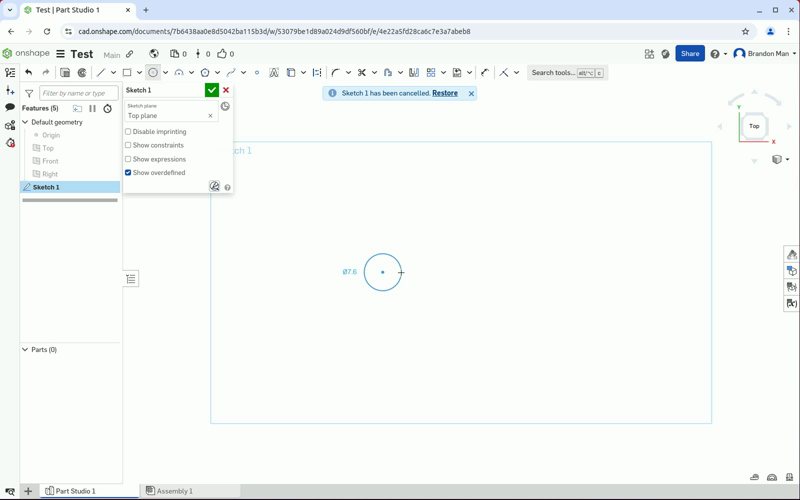
click(401, 272)
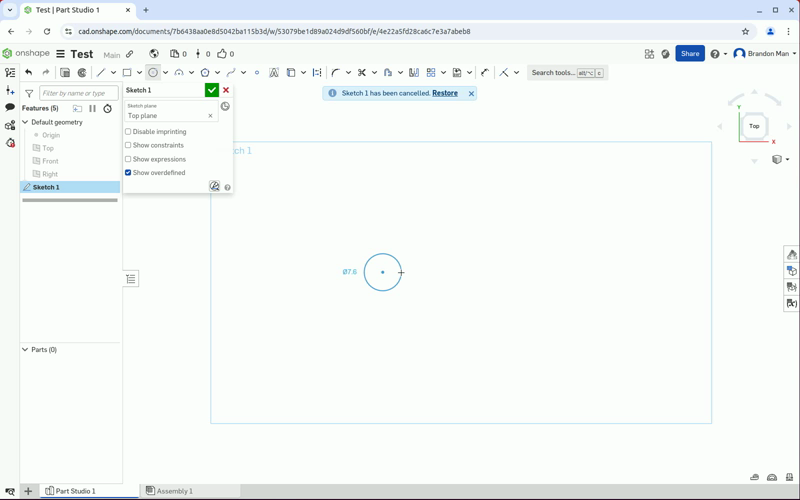
key(esc)
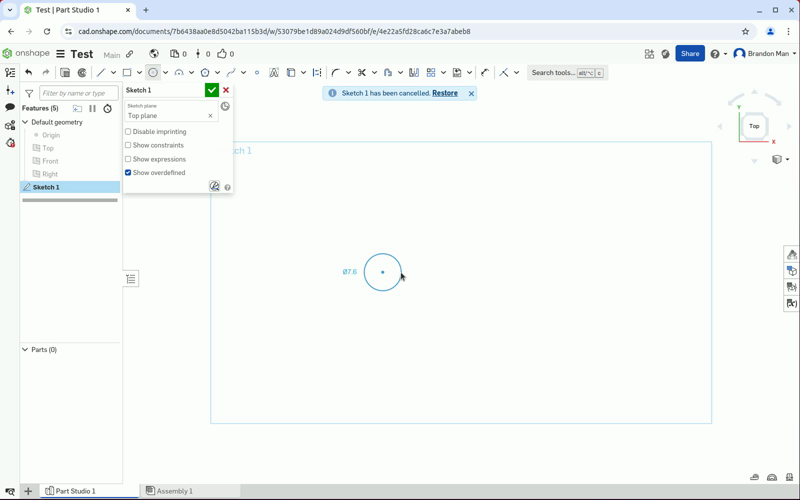
mouse_move(384, 257)
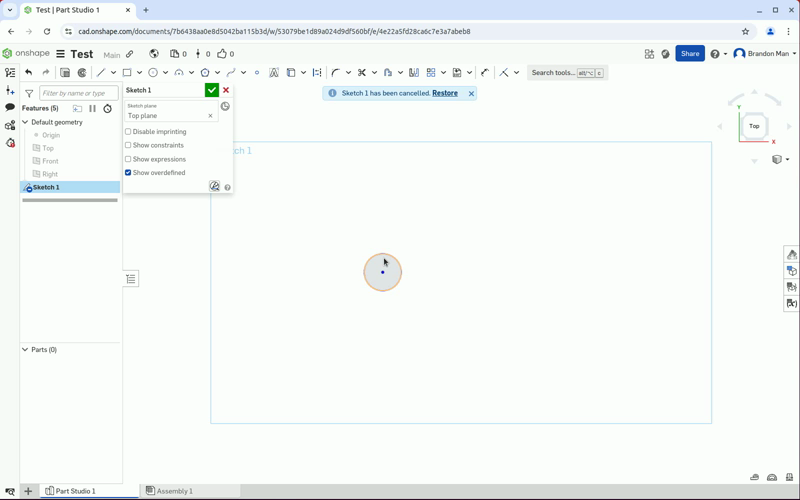
scroll(6)
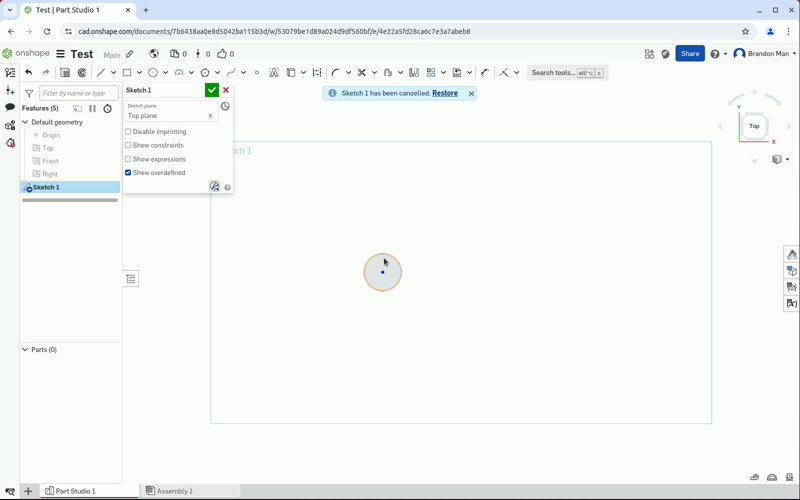
scroll(6)
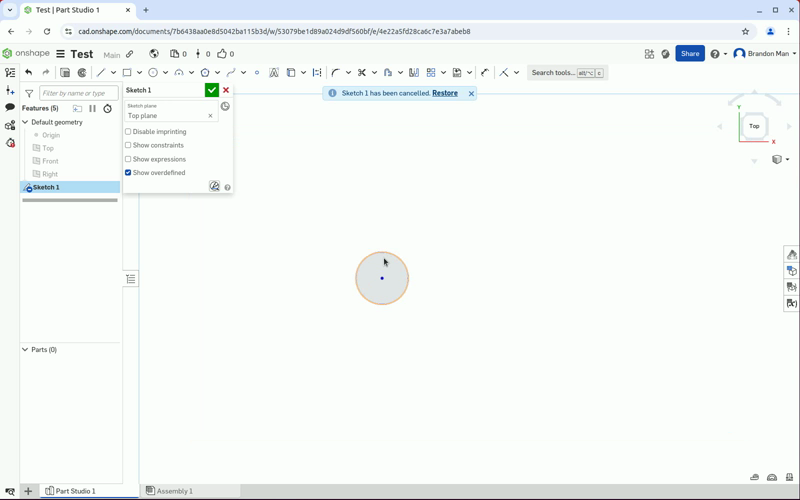
scroll(6)
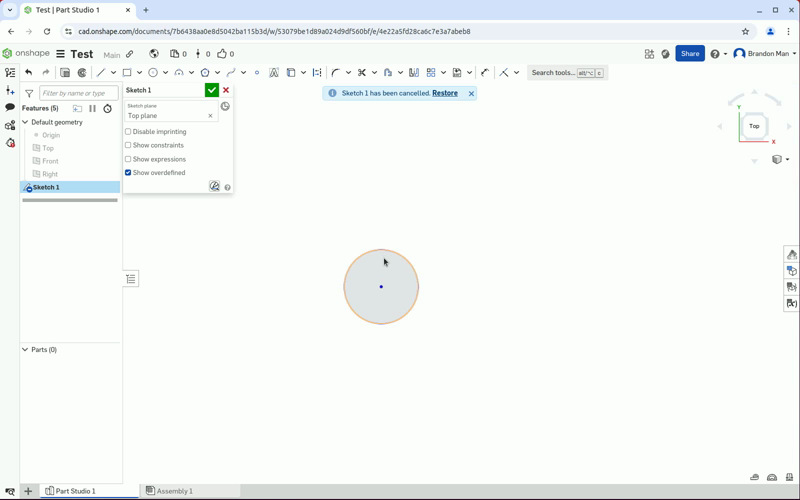
scroll(6)
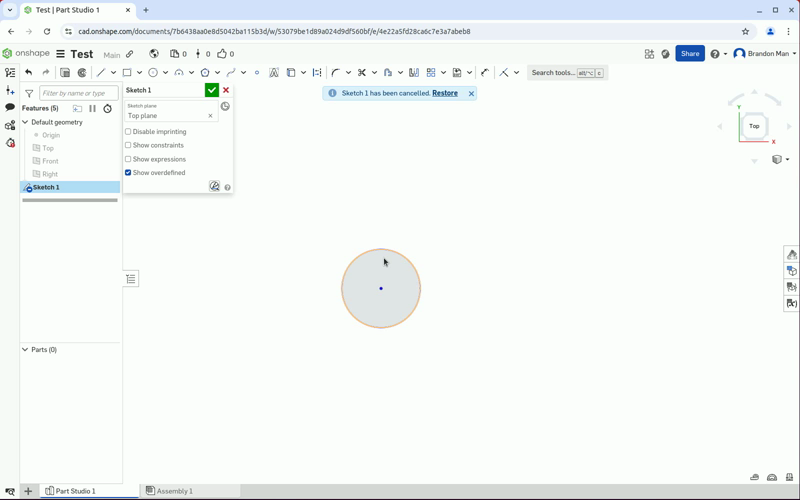
scroll(6)
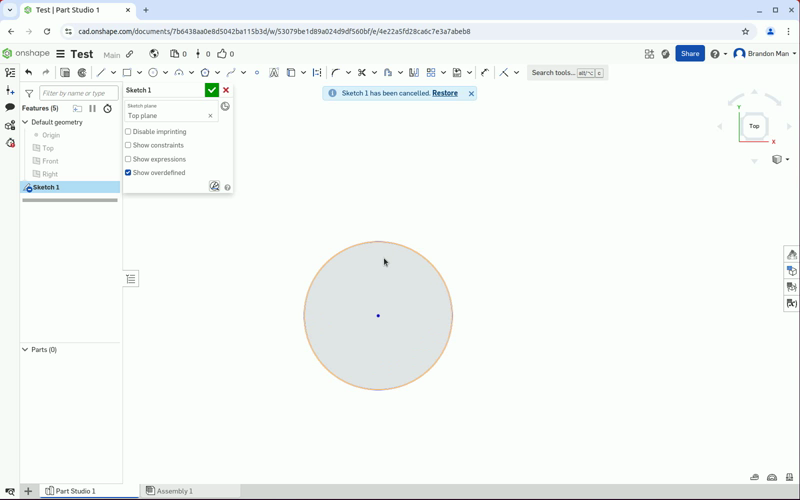
scroll(6)
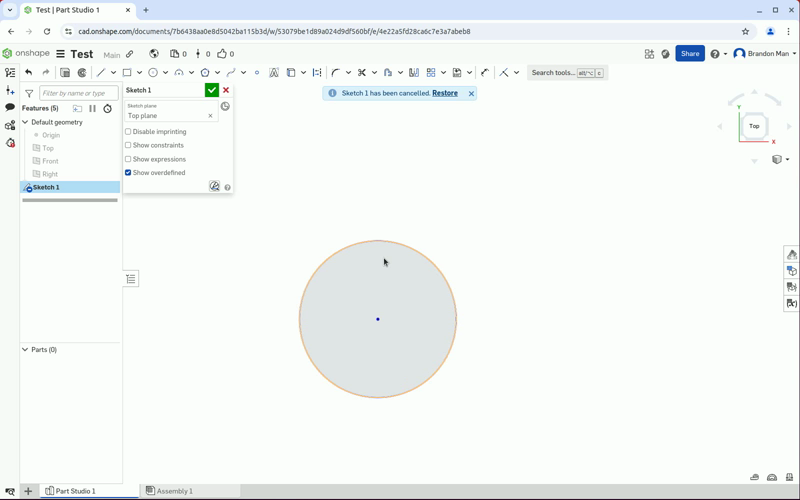
scroll(6)
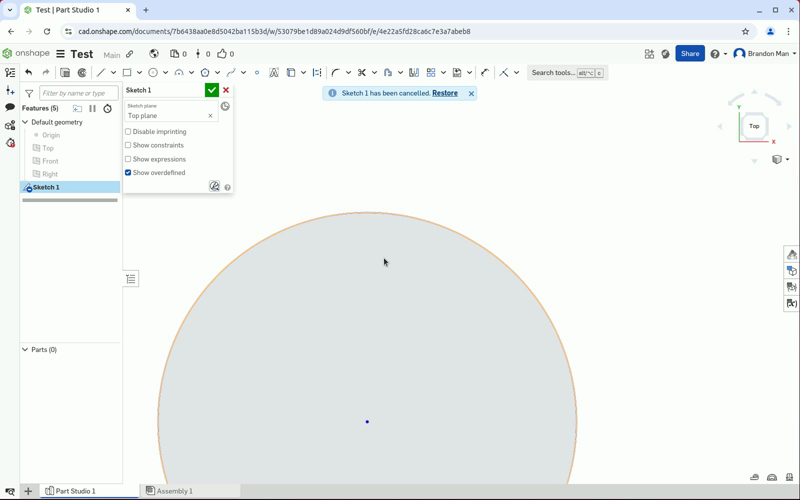
click(384, 257)
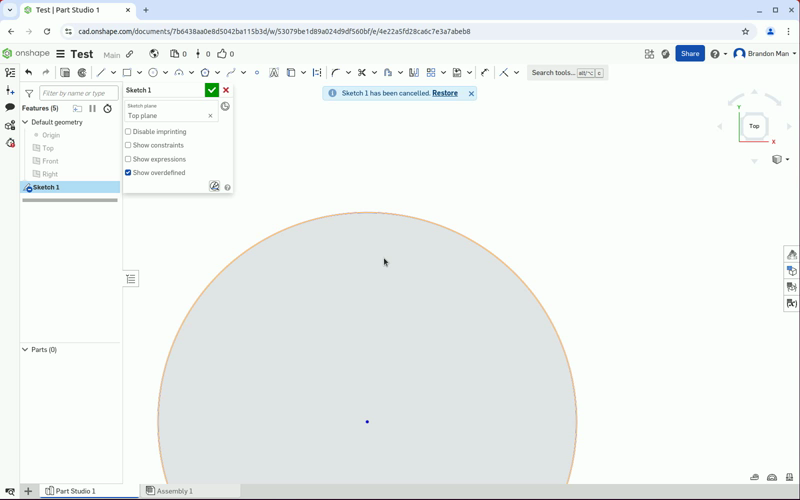
scroll(-6)
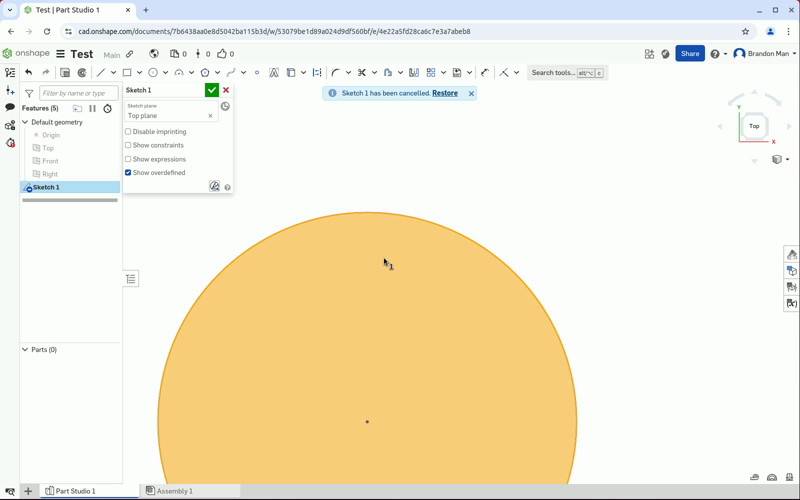
scroll(-6)
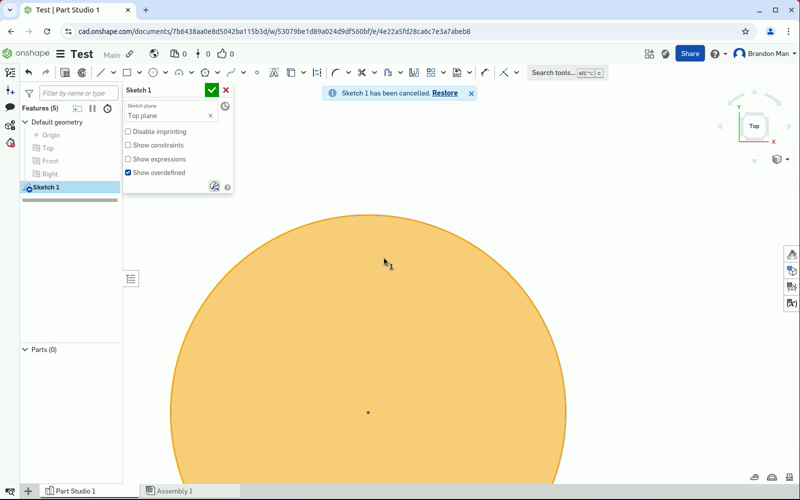
scroll(-6)
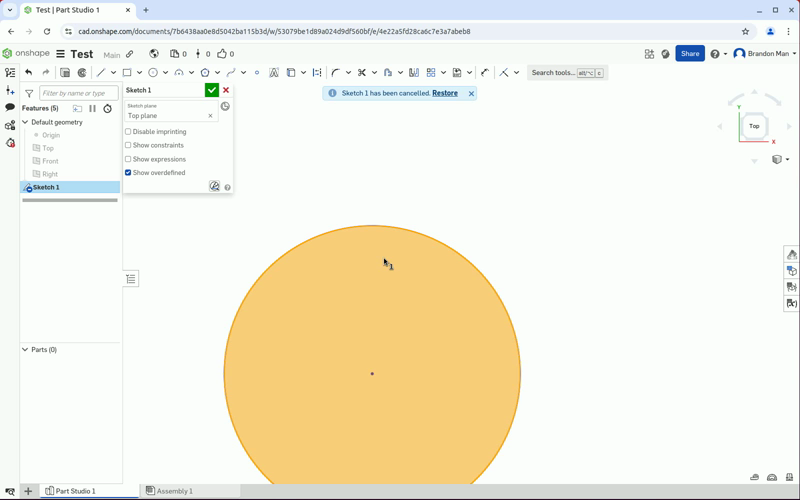
scroll(-6)
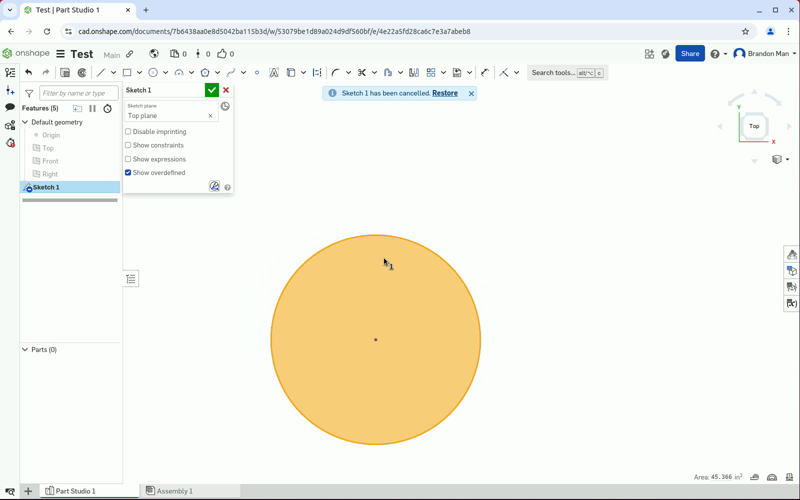
scroll(-6)
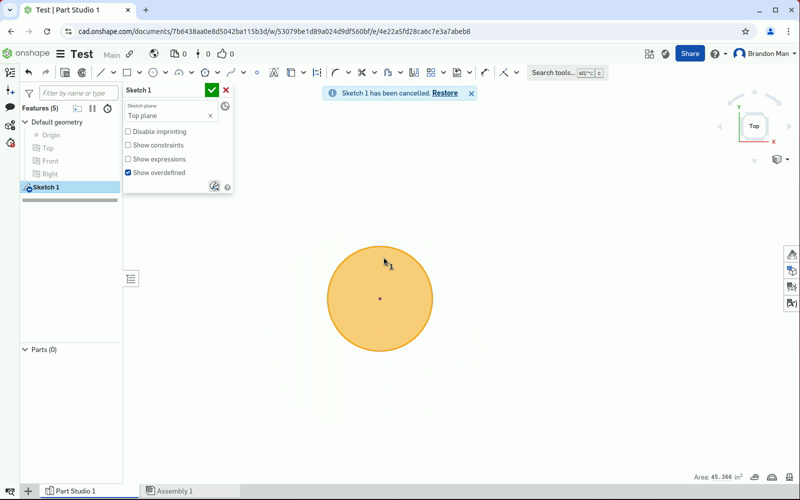
scroll(-6)
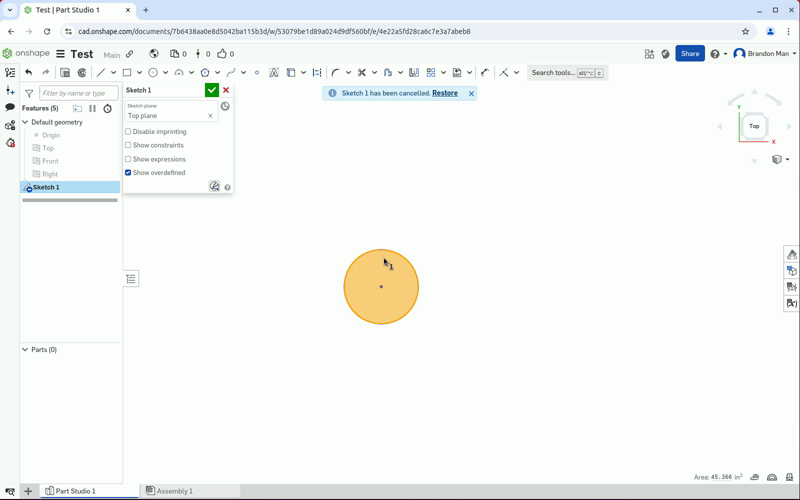
scroll(-6)
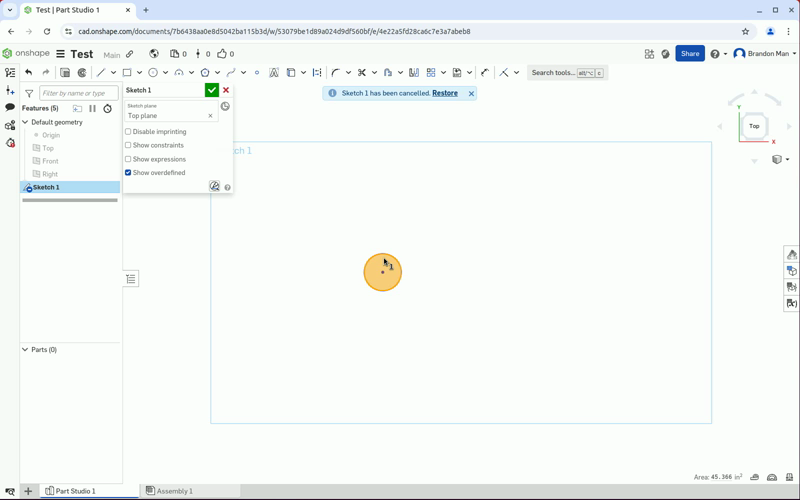
mouse_move(73, 352)
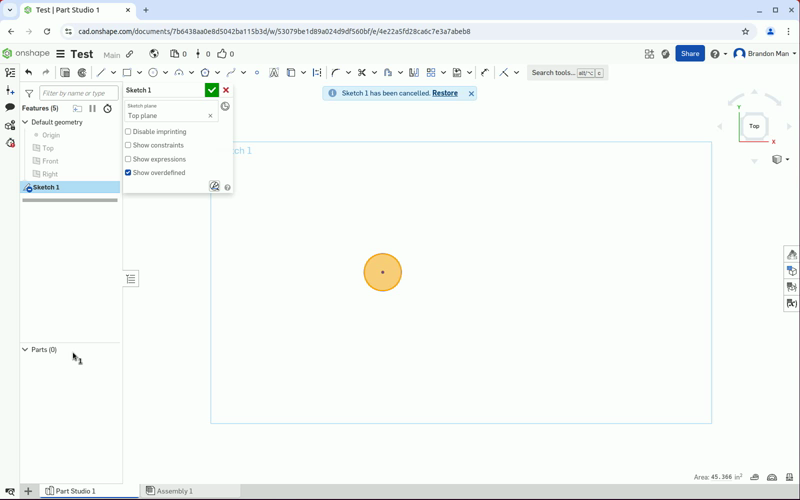
key(shift+y)
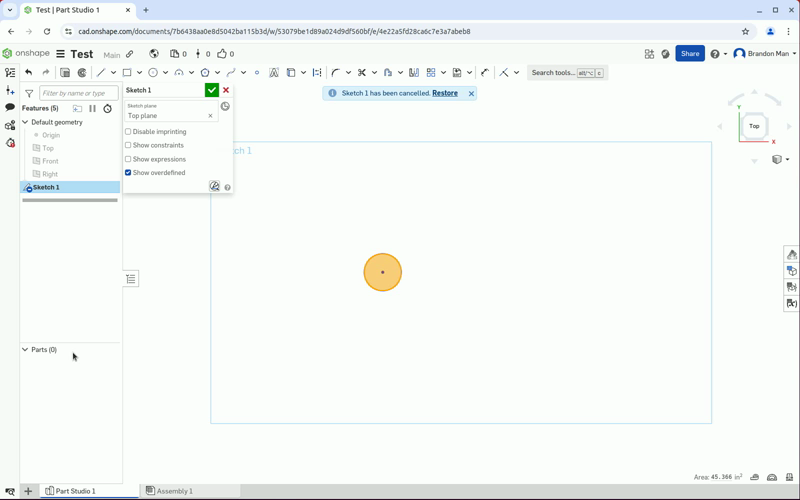
key(shift+e)
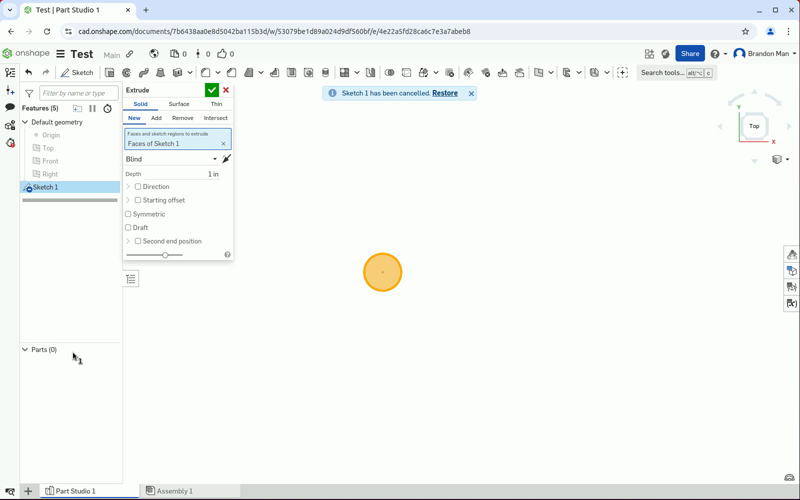
mouse_move(143, 106)
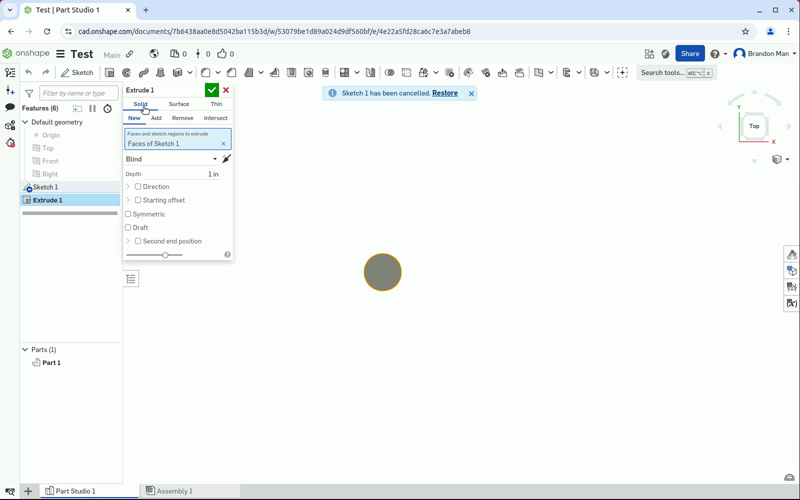
click(143, 106)
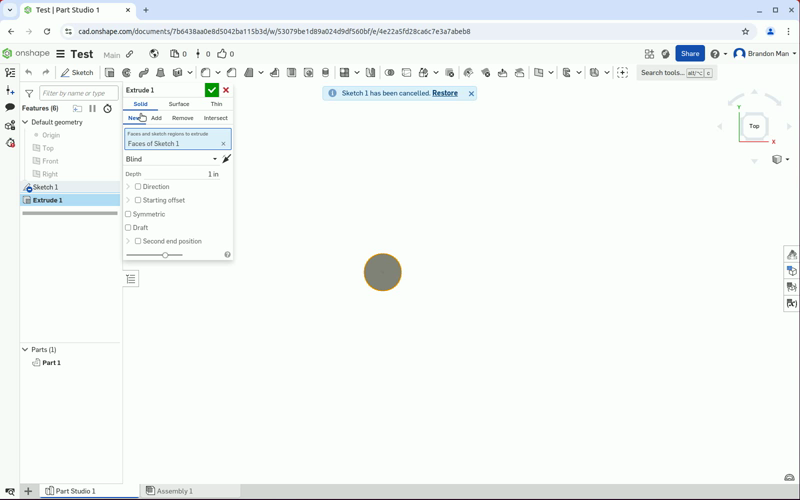
mouse_move(137, 120)
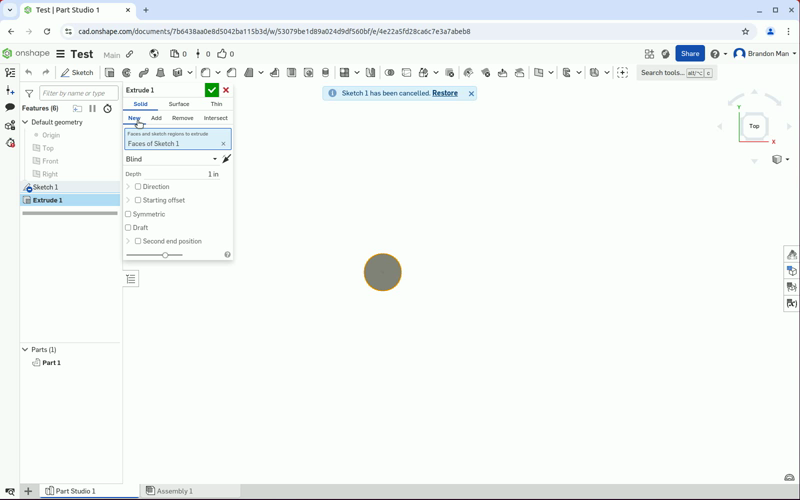
click(137, 120)
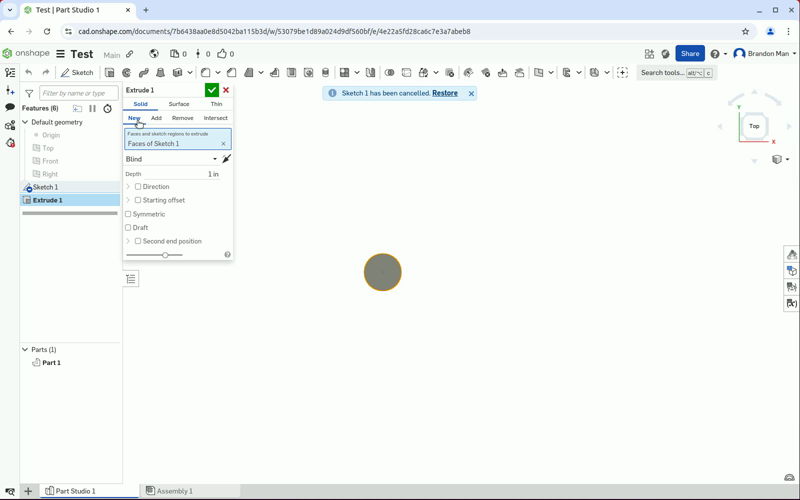
key(tab, 4)
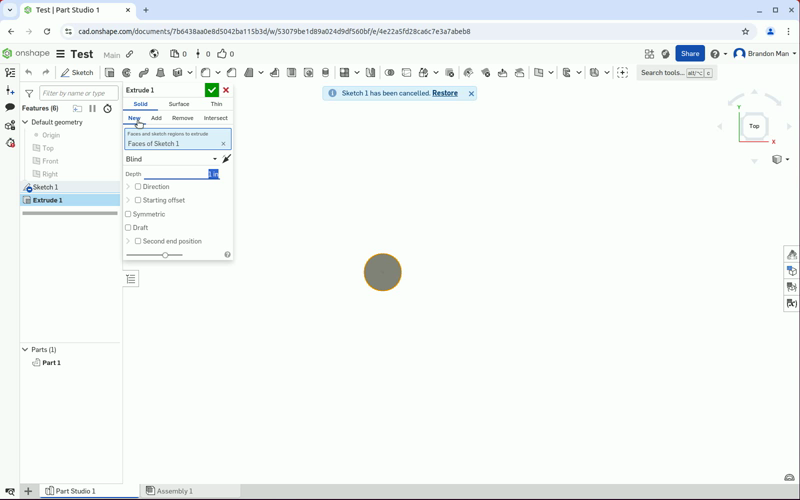
text(3.611)
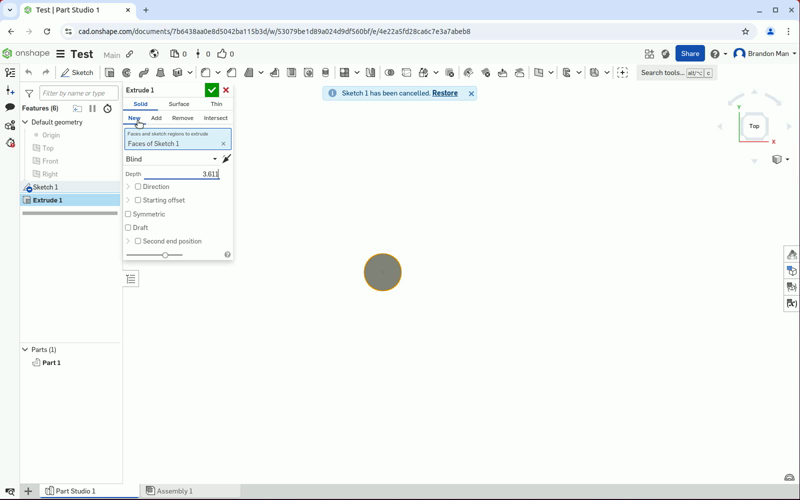
key(enter)
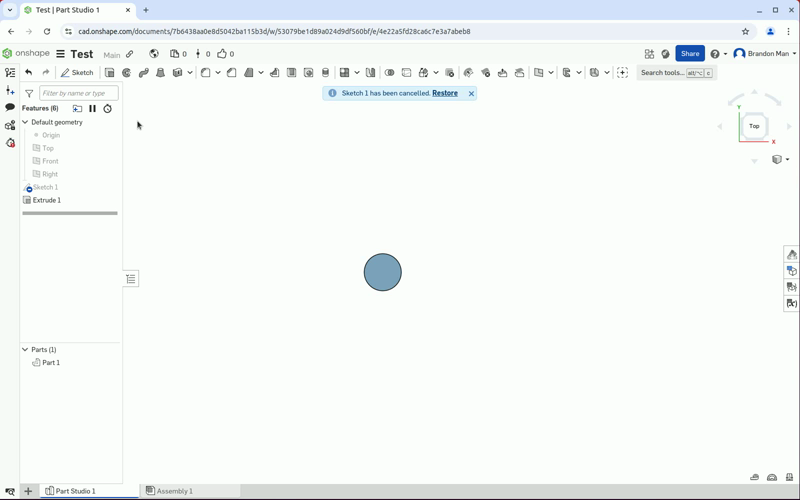
key(shift+h)
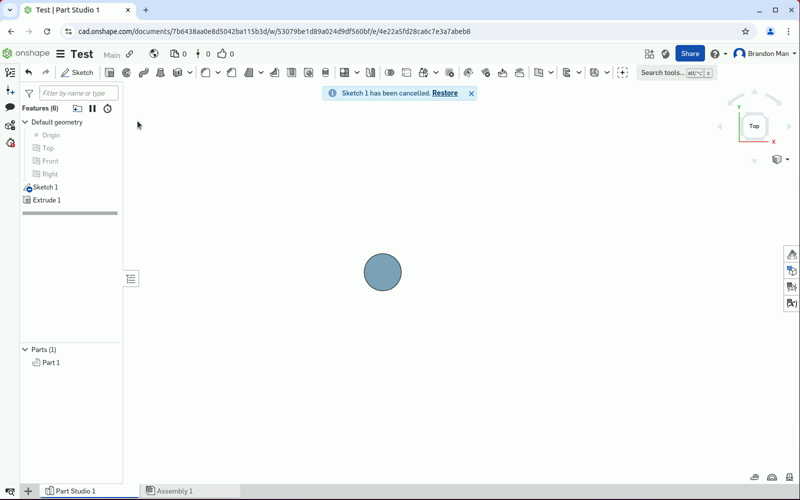
key(shift+h)
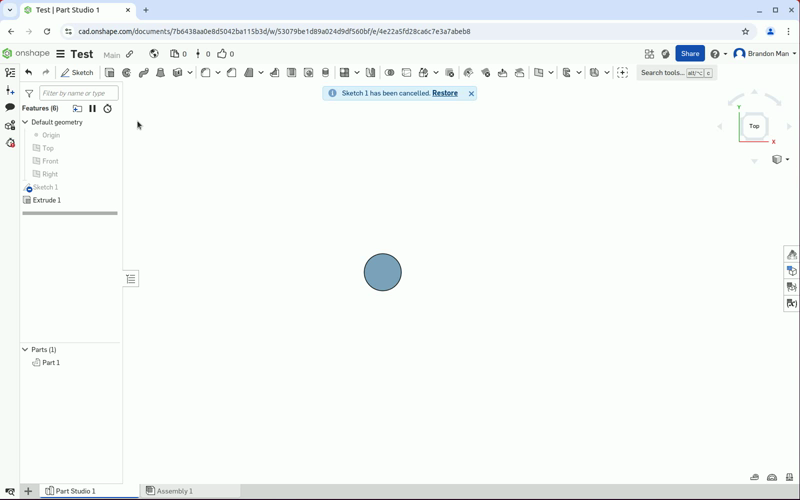
mouse_move(73, 189)
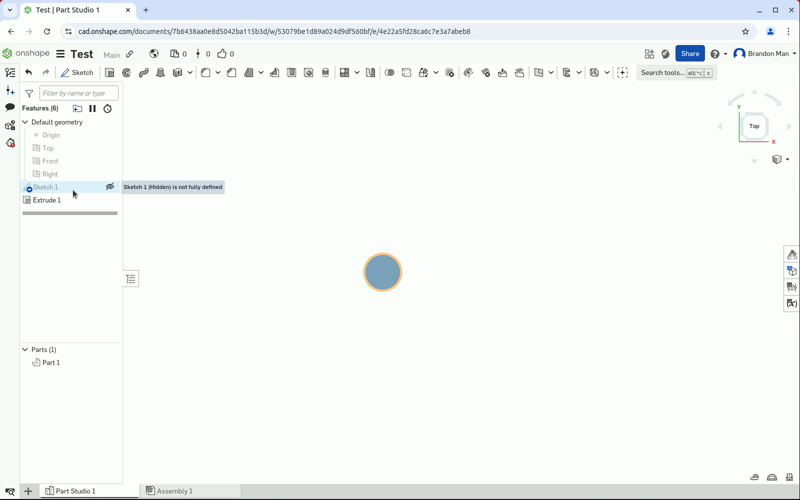
click(73, 189)
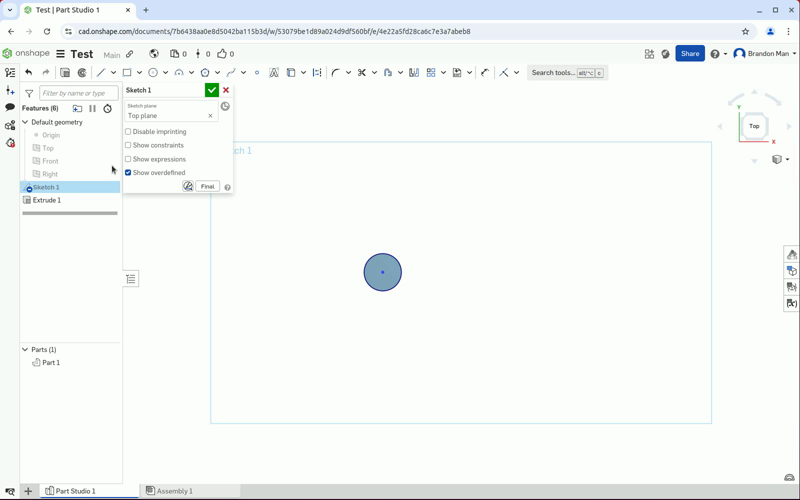
mouse_move(229, 92)
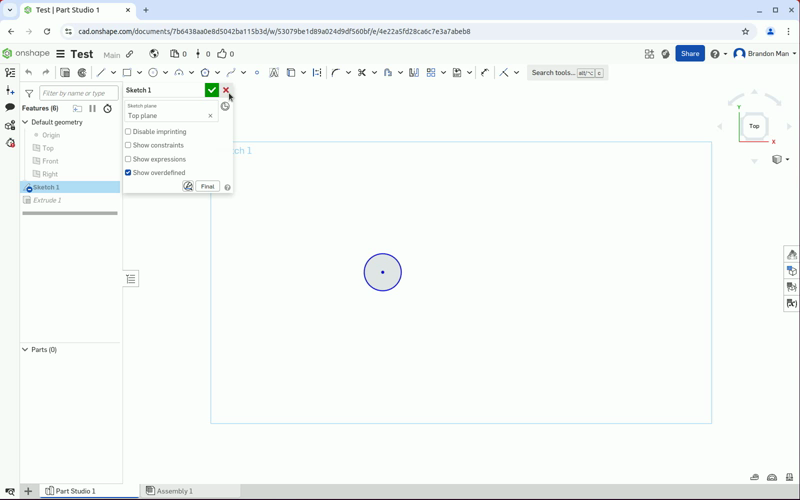
click(229, 92)
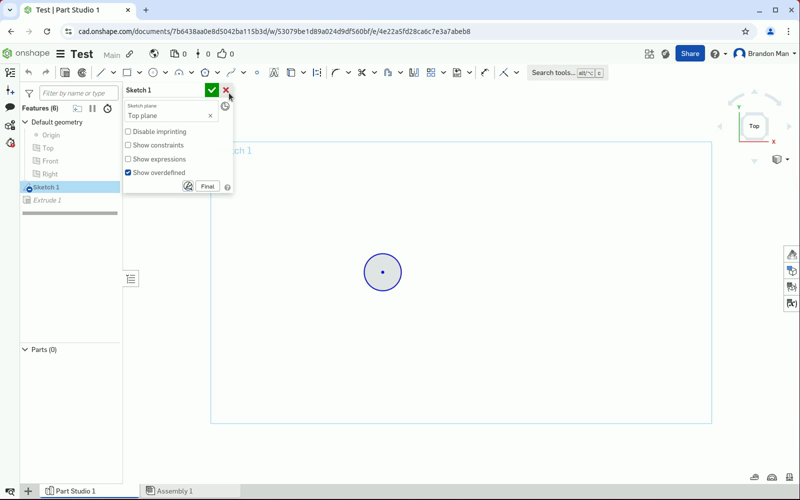
key(shift+s)
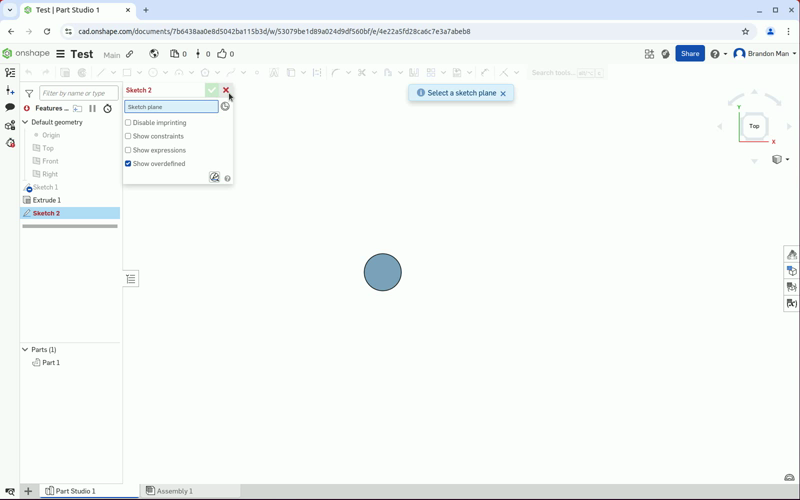
mouse_move(73, 150)
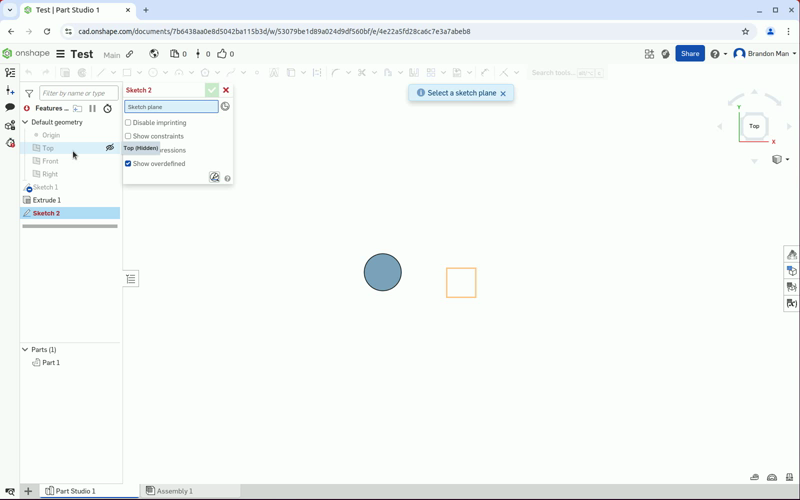
click(73, 150)
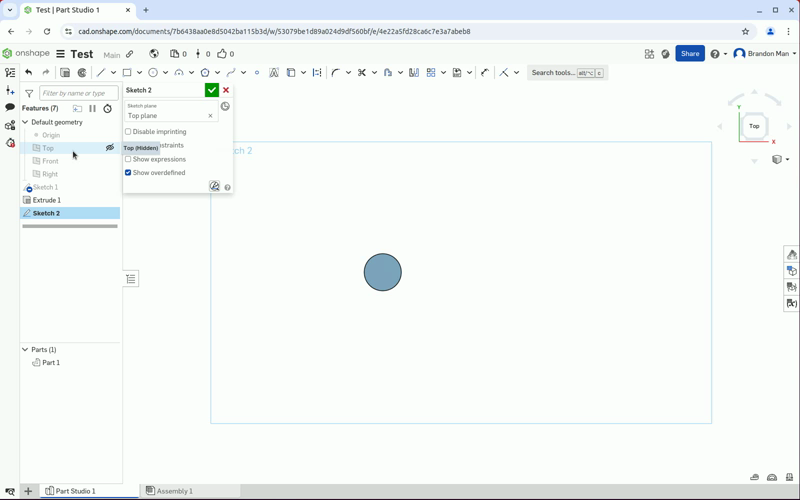
mouse_move(73, 352)
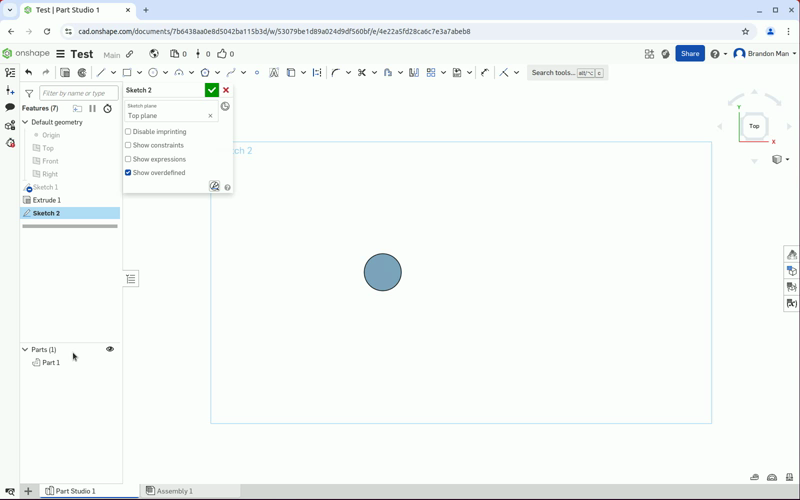
key(y)
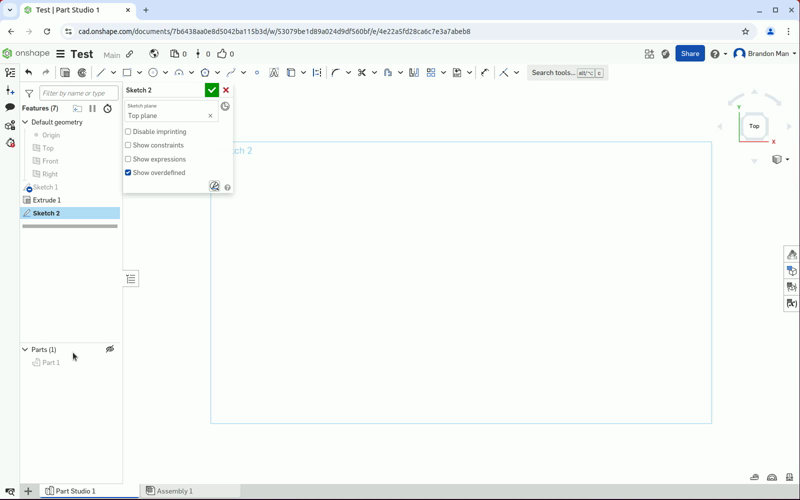
key(c)
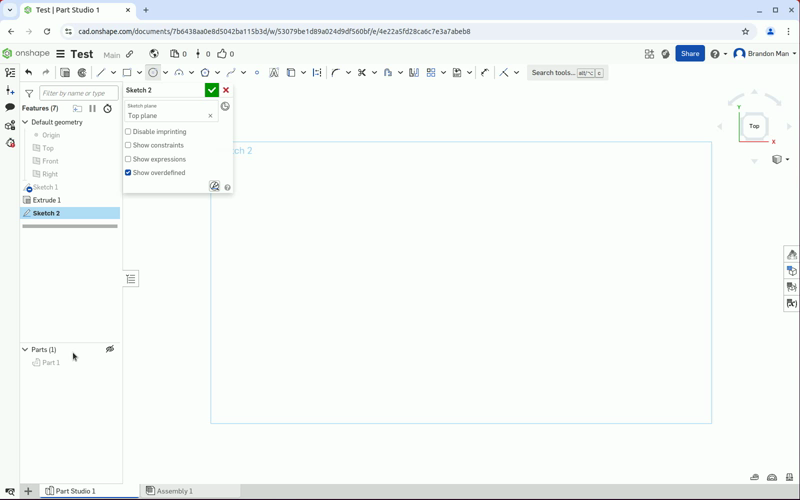
key_down(shift)
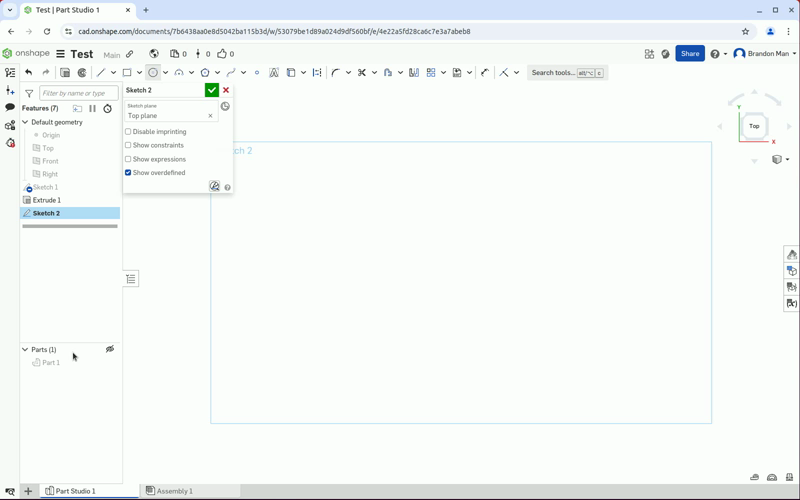
mouse_move(382, 272)
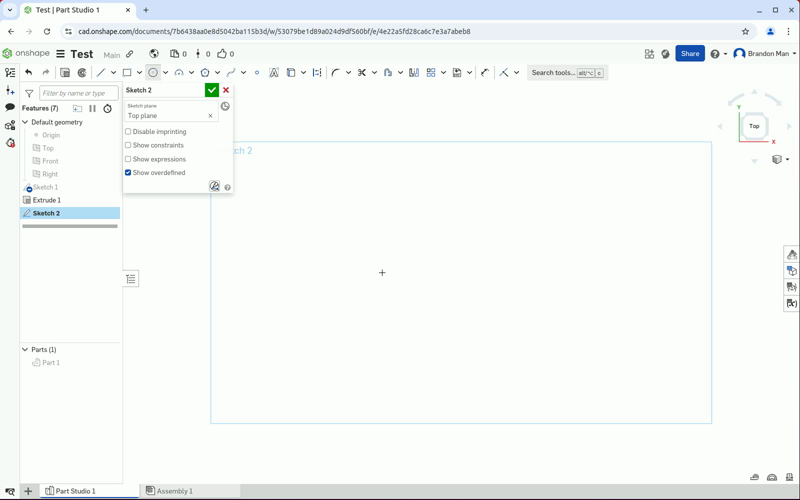
click(382, 272)
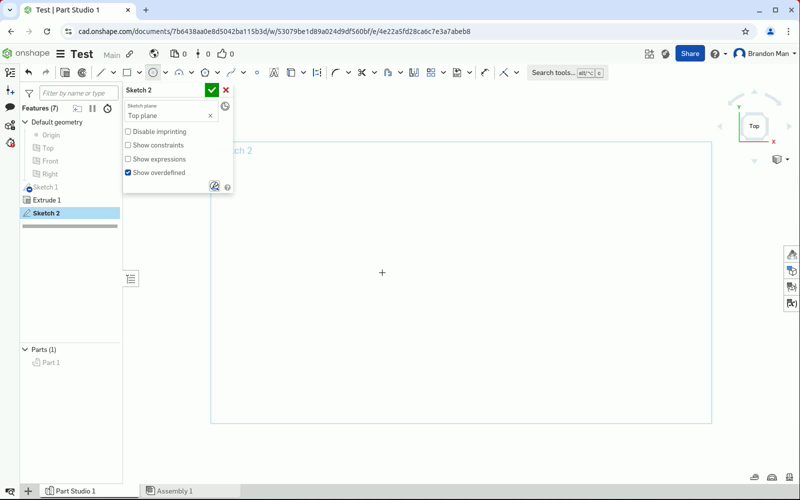
key_up(shift)
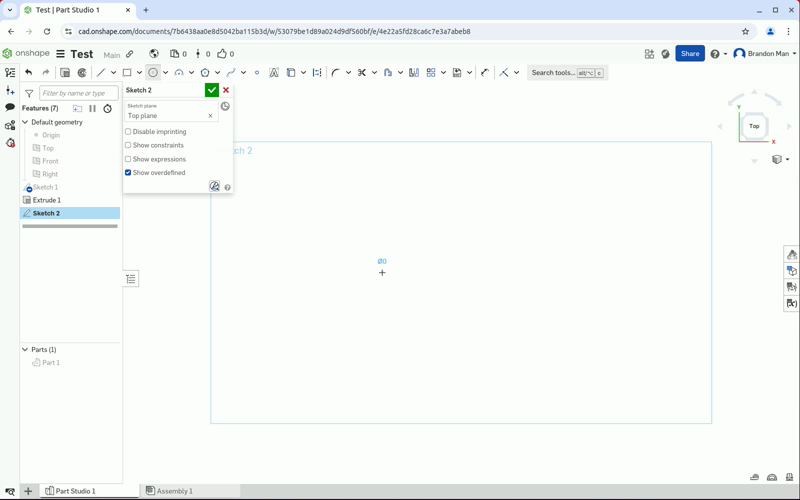
mouse_move(416, 272)
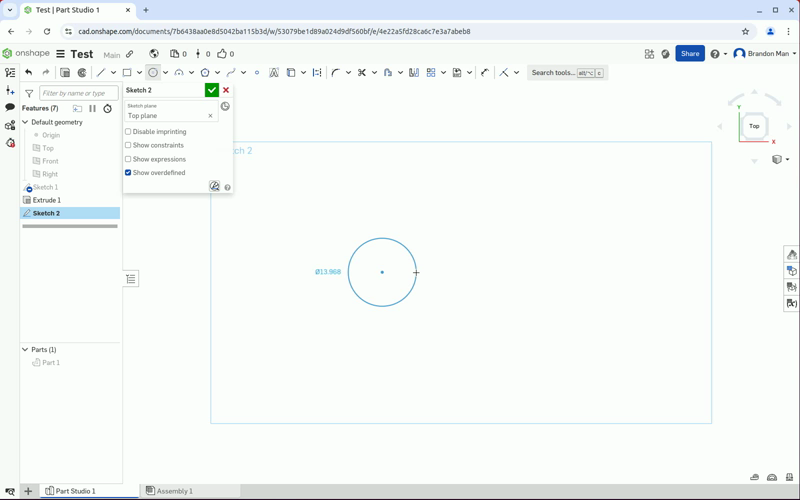
click(416, 272)
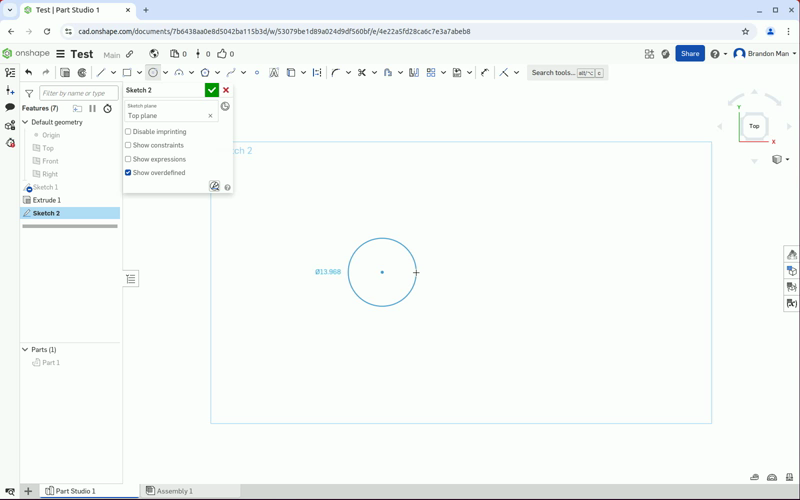
key(esc)
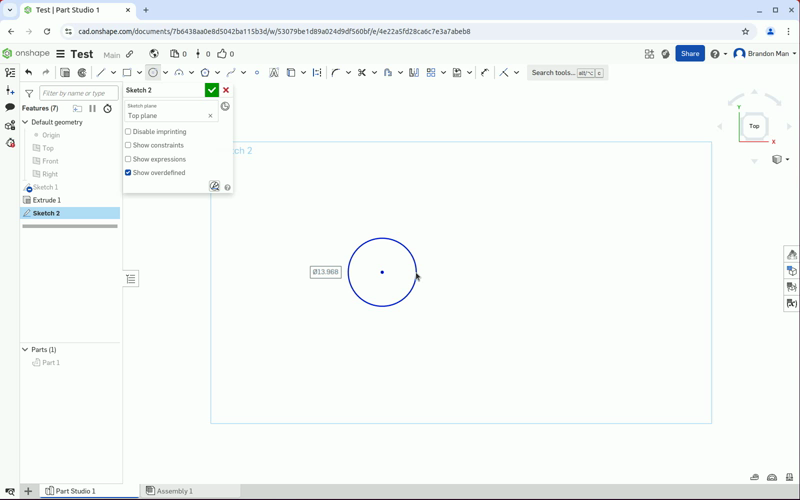
key(c)
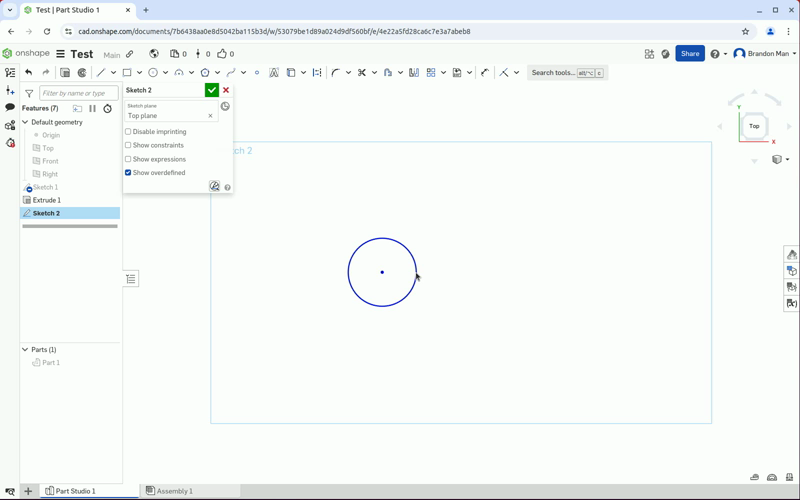
key_down(shift)
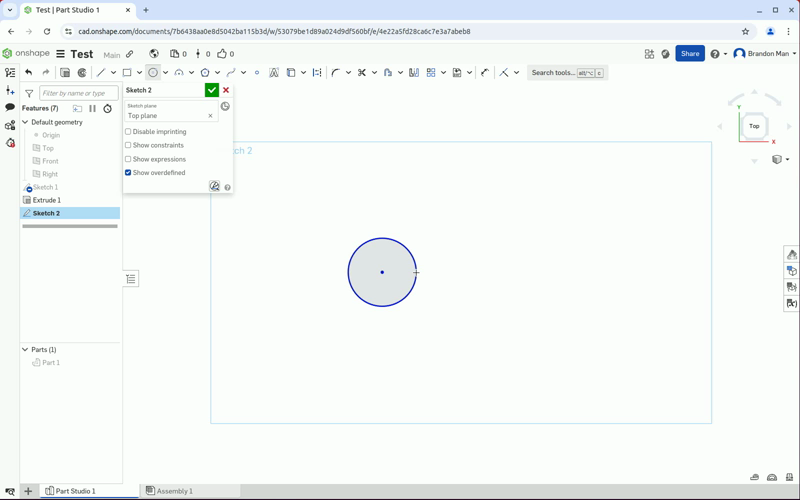
mouse_move(382, 272)
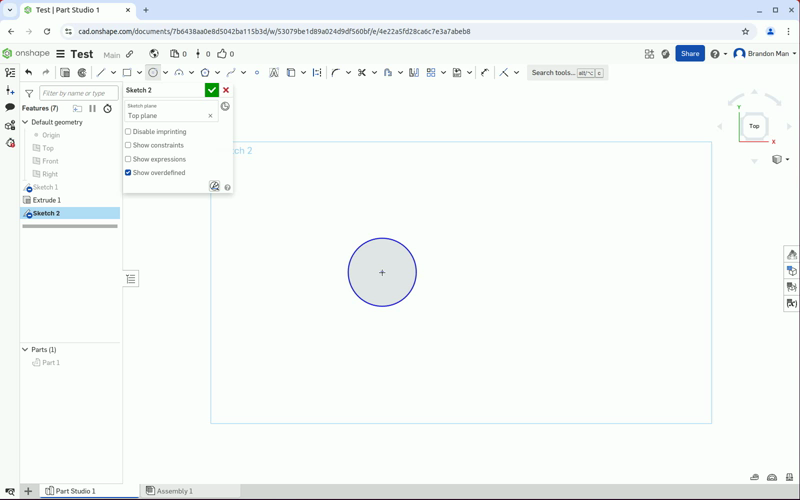
click(382, 272)
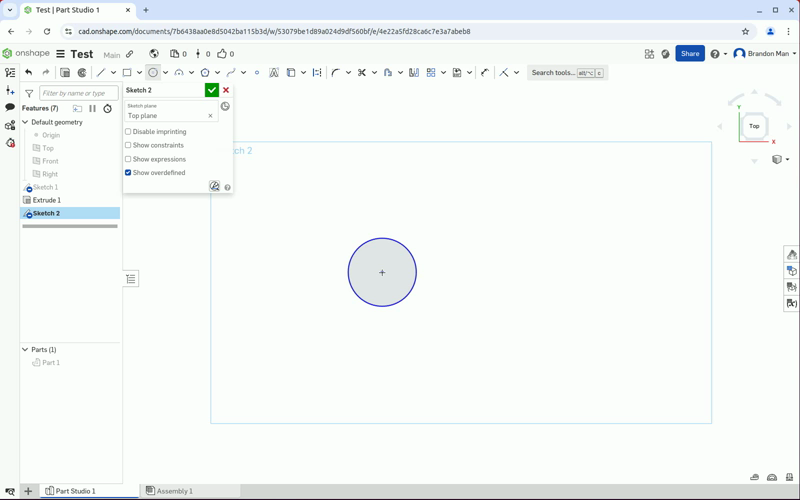
key_up(shift)
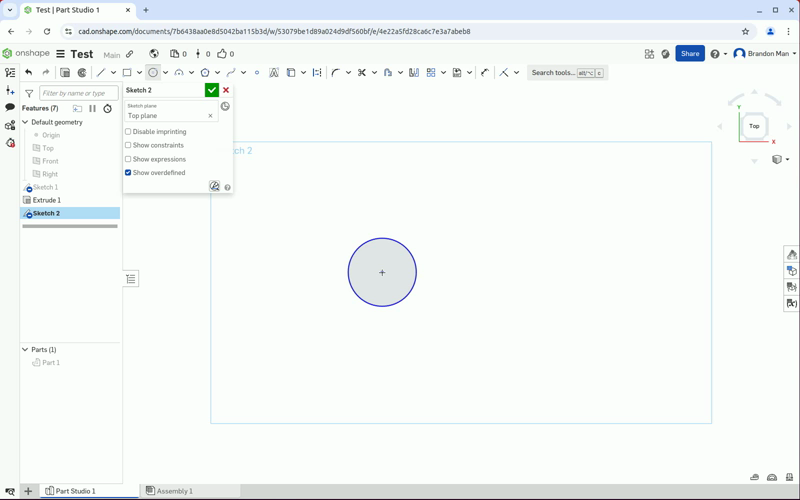
mouse_move(399, 272)
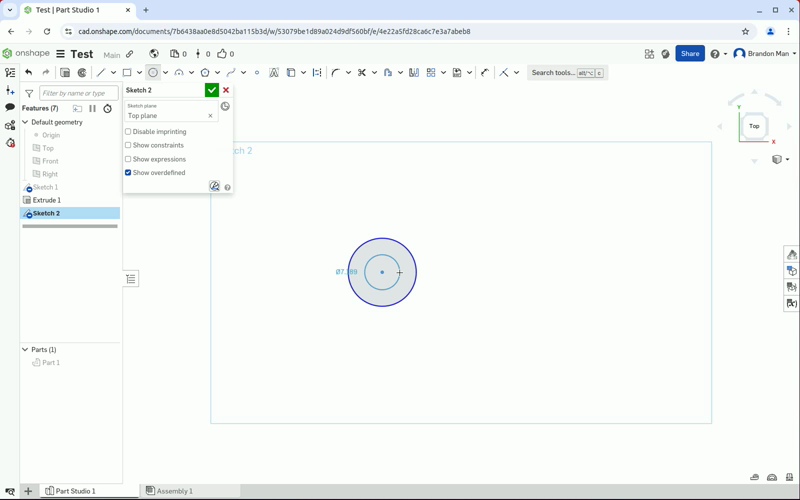
click(399, 272)
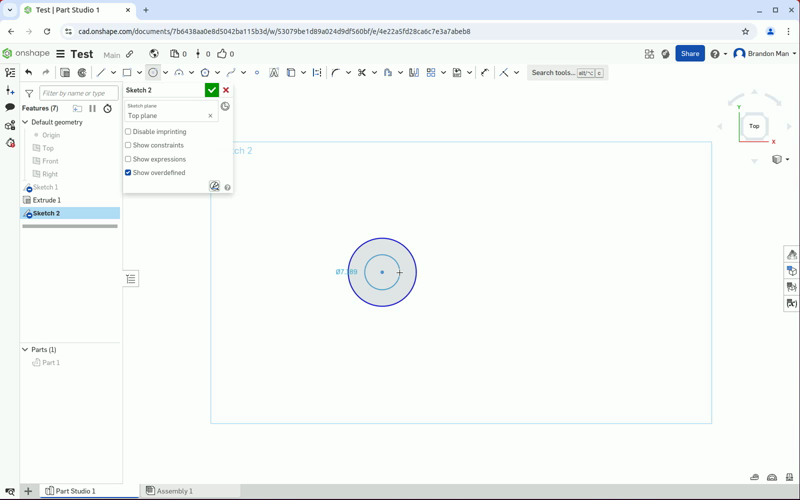
key(esc)
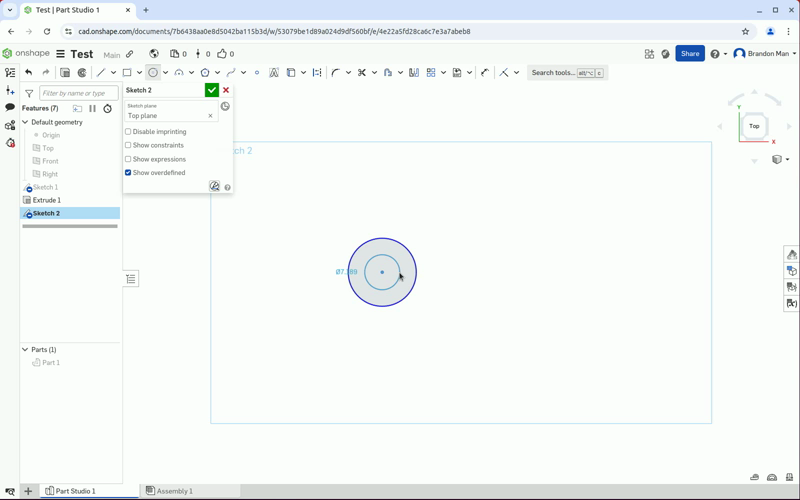
mouse_move(359, 255)
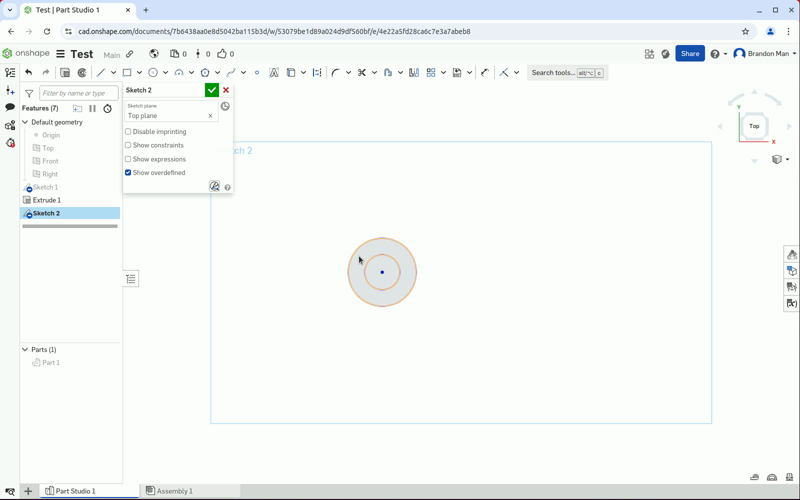
click(359, 255)
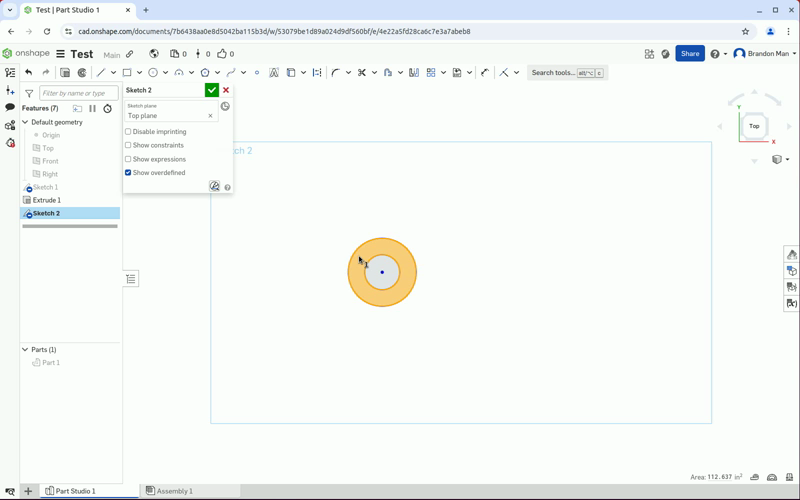
mouse_move(73, 352)
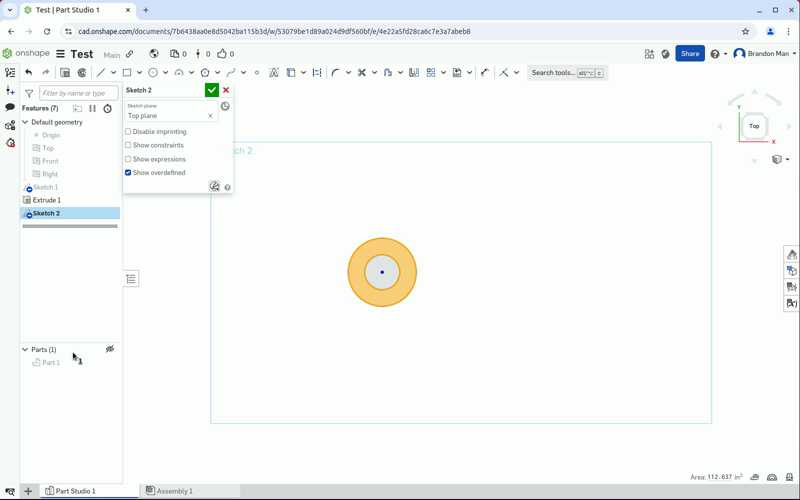
key(shift+y)
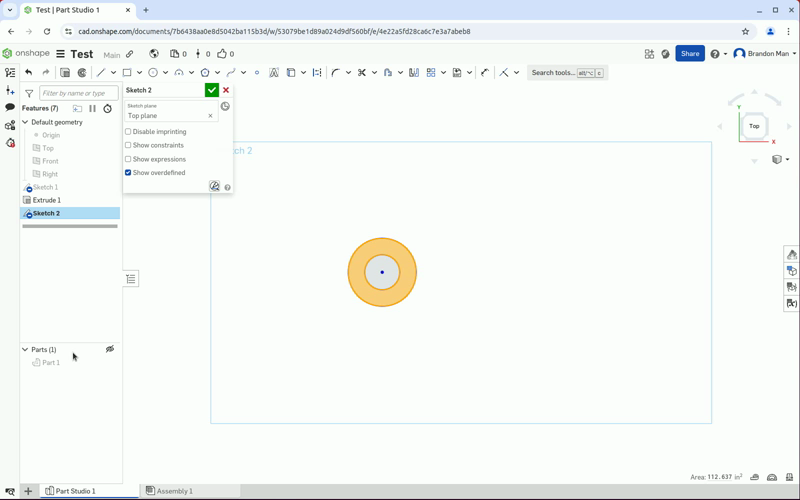
key(shift+e)
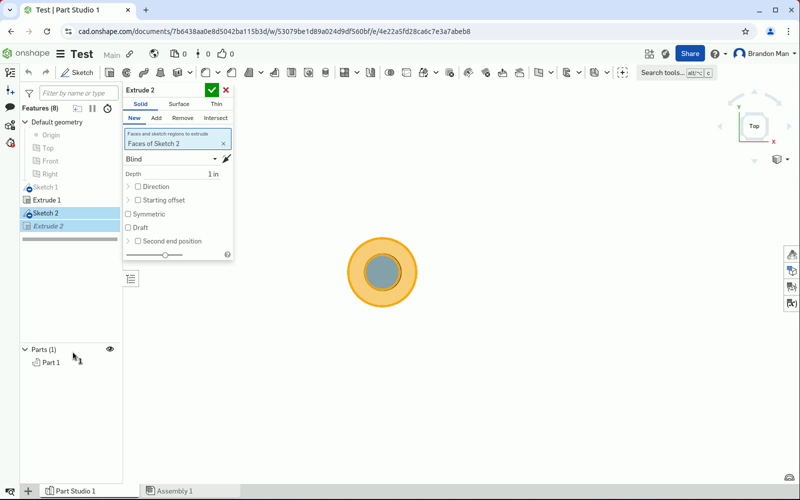
mouse_move(143, 106)
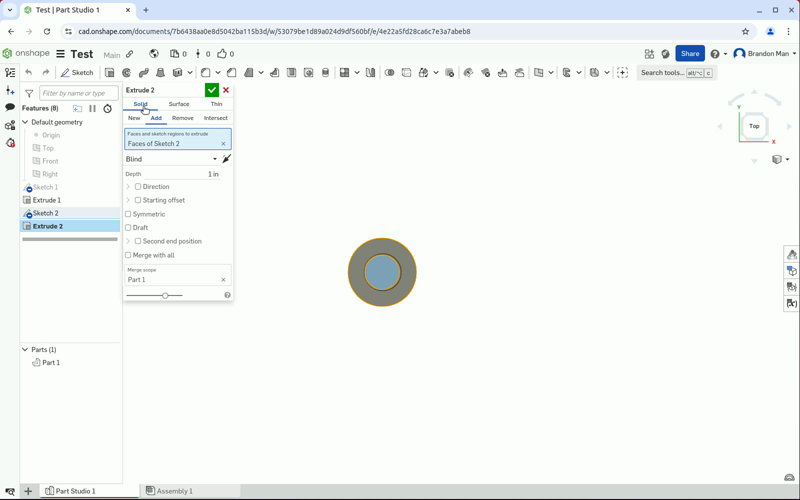
click(143, 106)
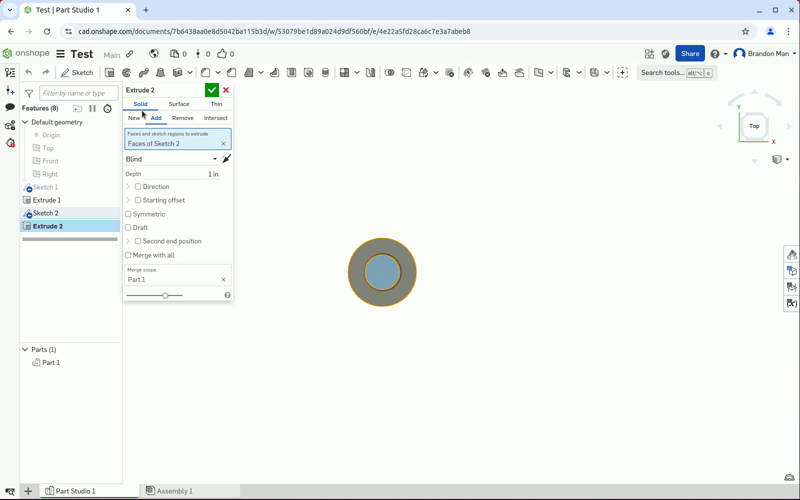
mouse_move(137, 120)
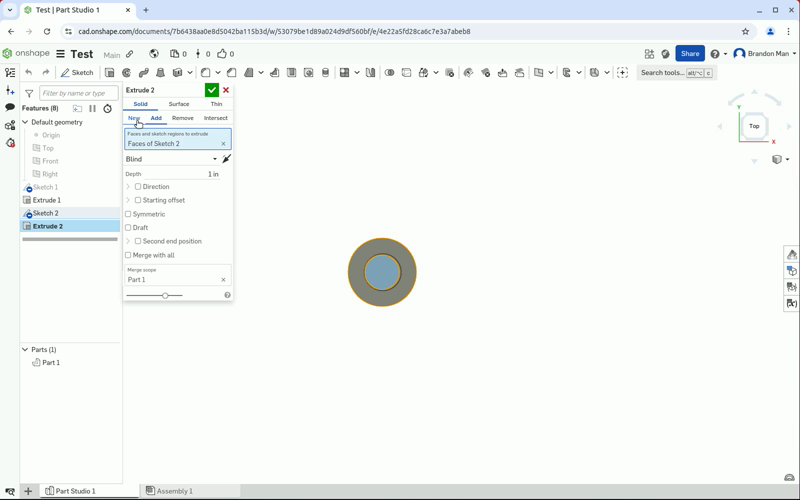
click(137, 120)
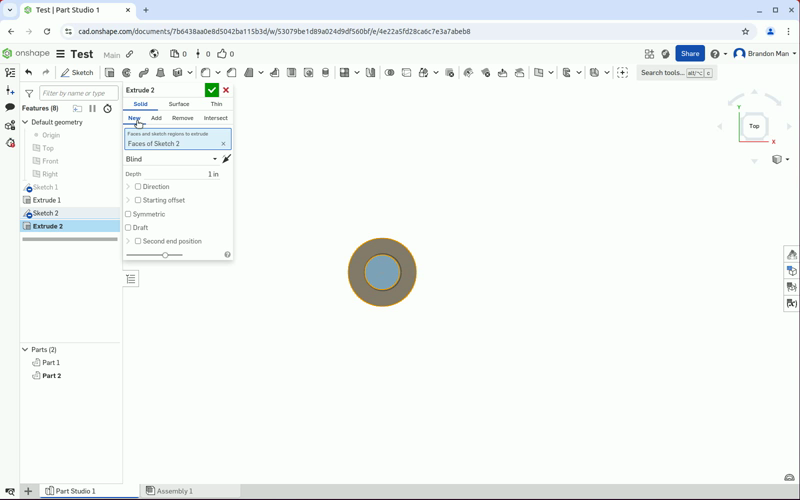
key(tab, 4)
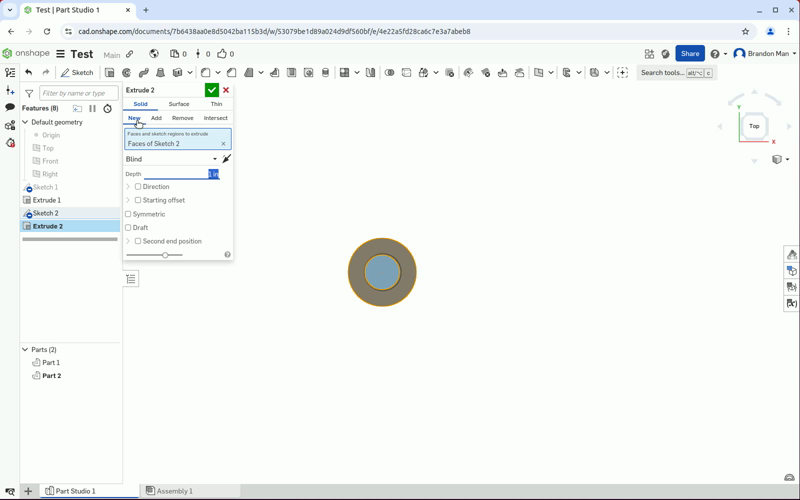
text(3.611)
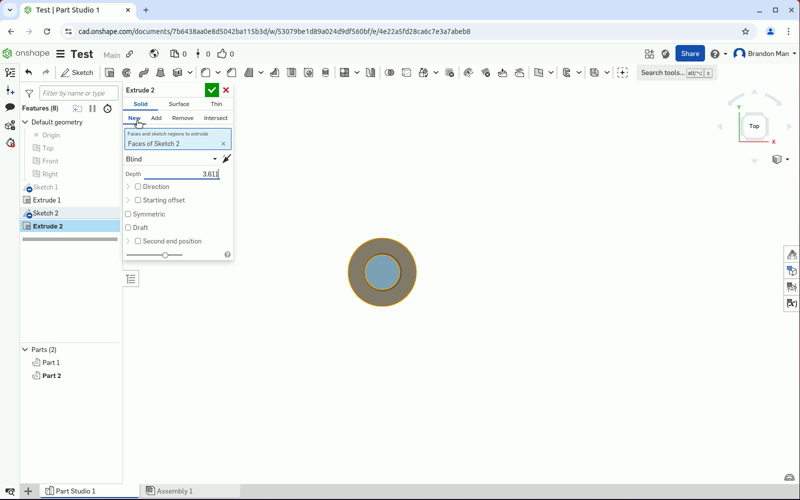
key(enter)
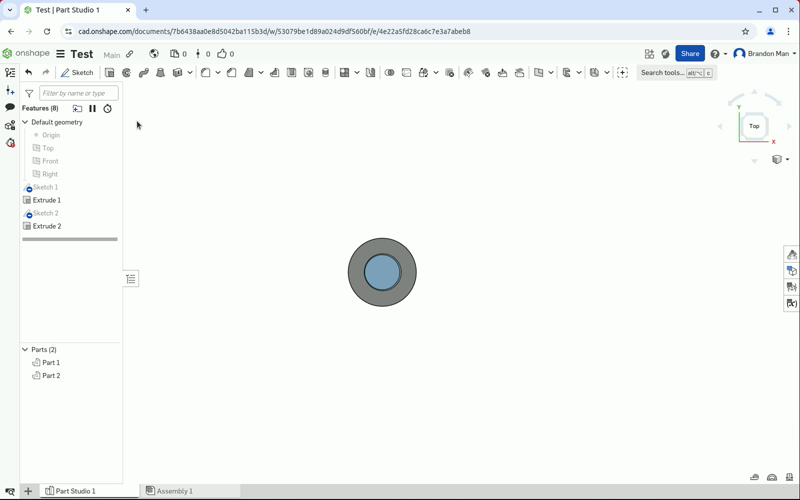
key(shift+h)
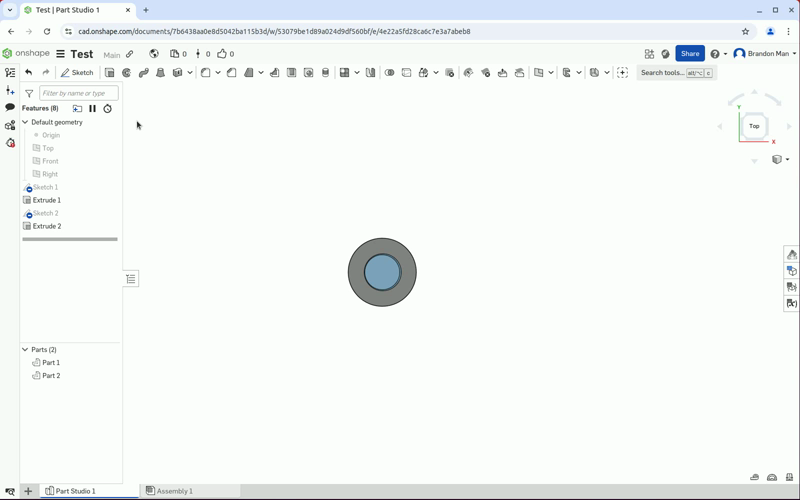
key(shift+h)
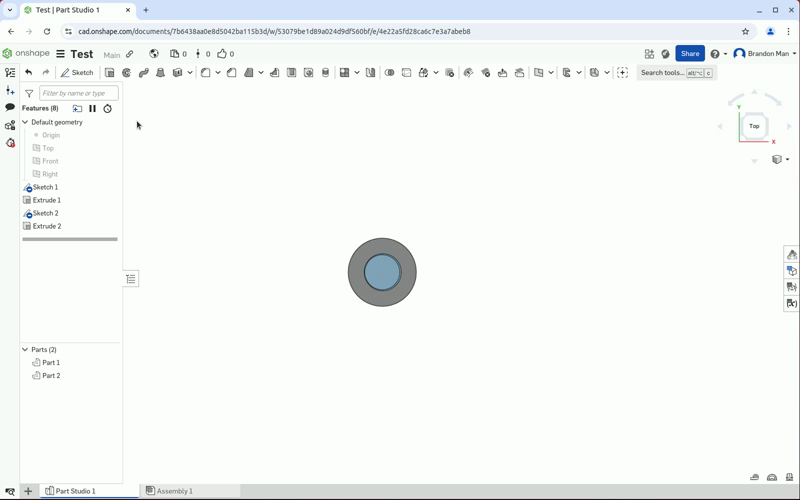
key(shift+7)
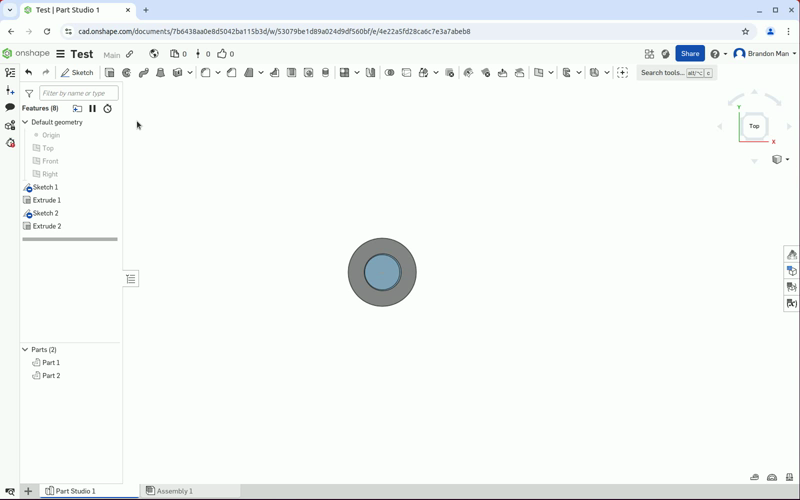
key(up, 3)
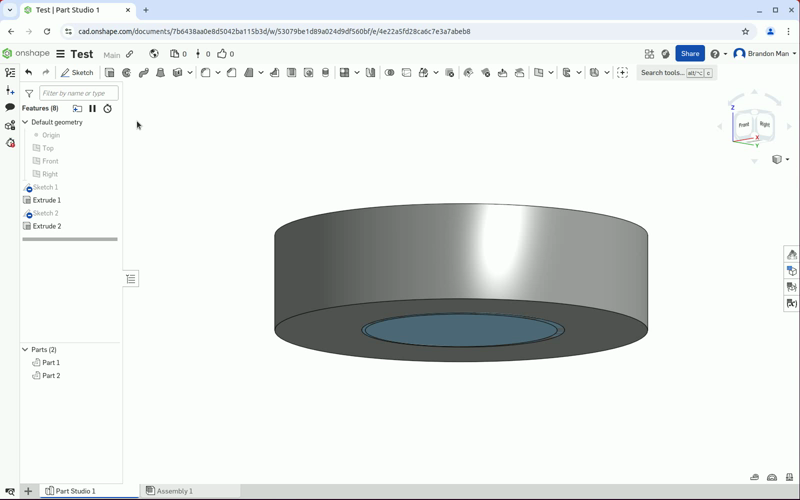
key(left, 3)
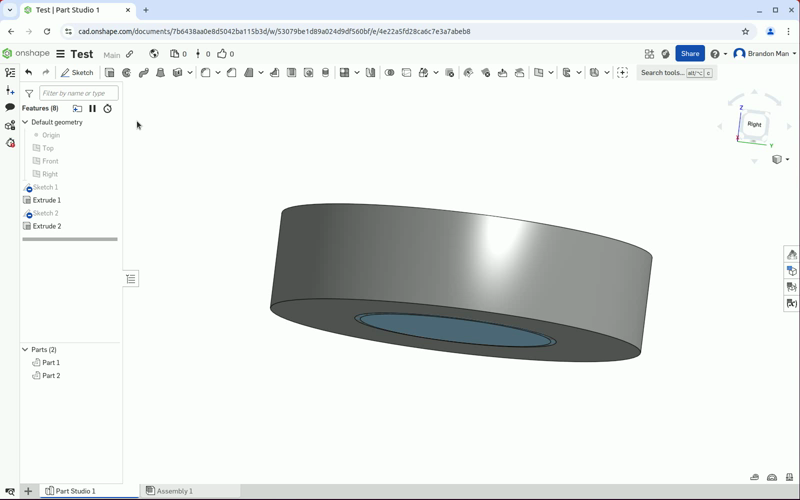
key(right, 3)
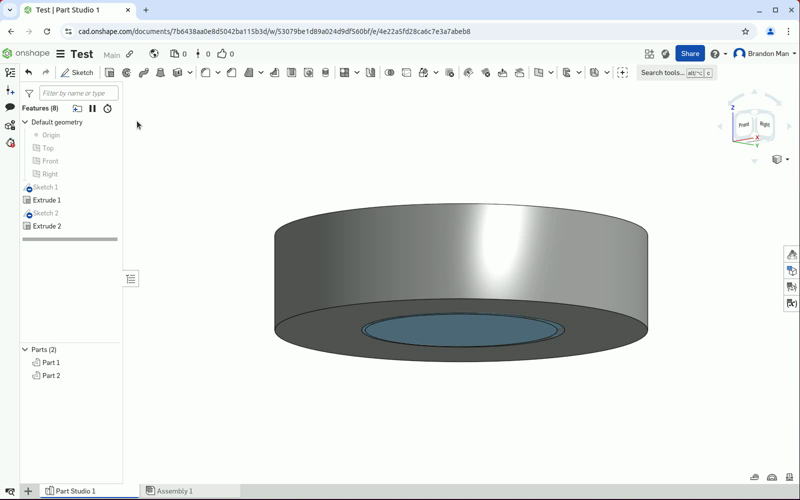
key(down, 3)
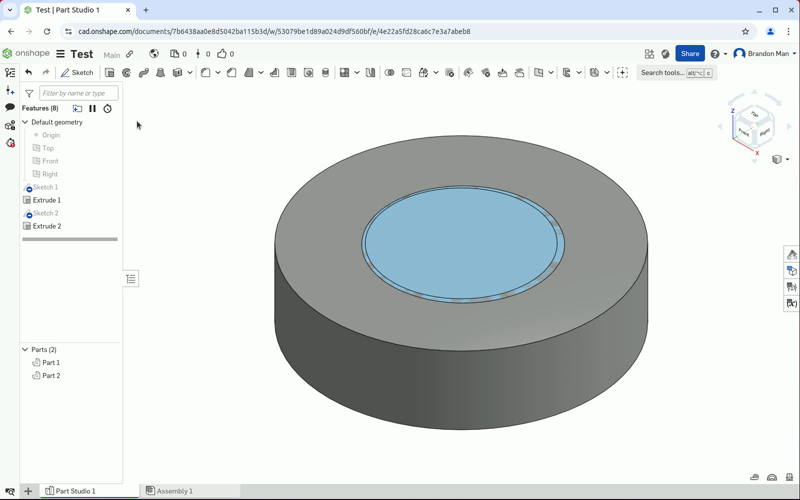
mouse_move(73, 189)
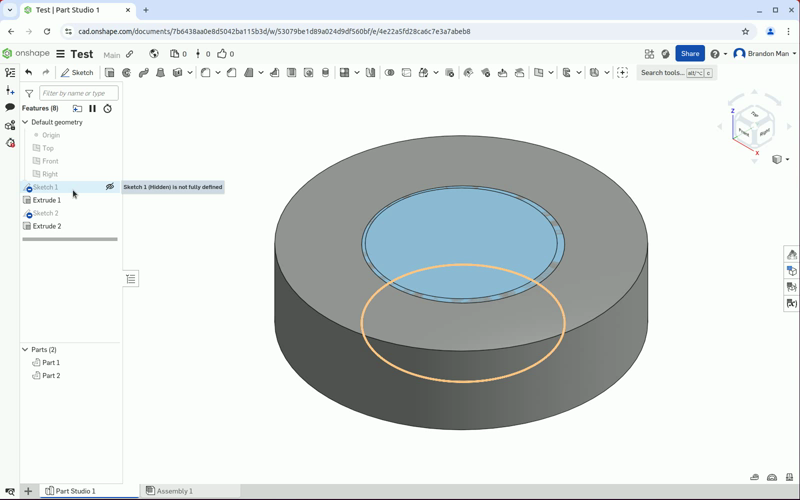
click(73, 189)